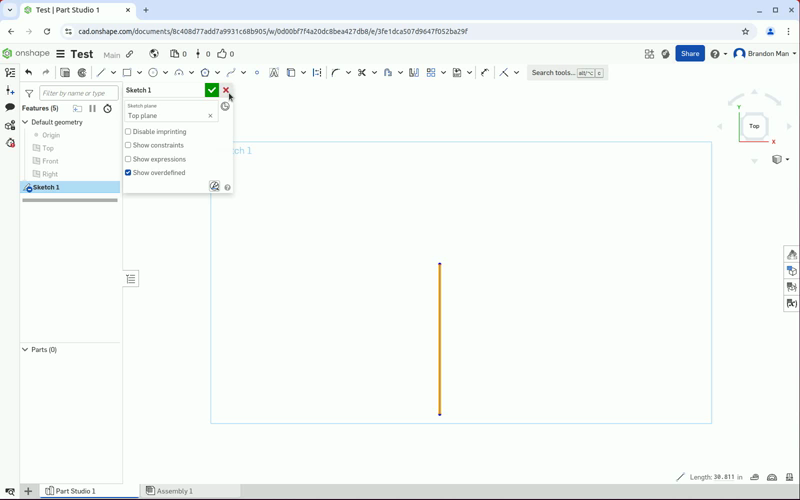
key(shift+h)
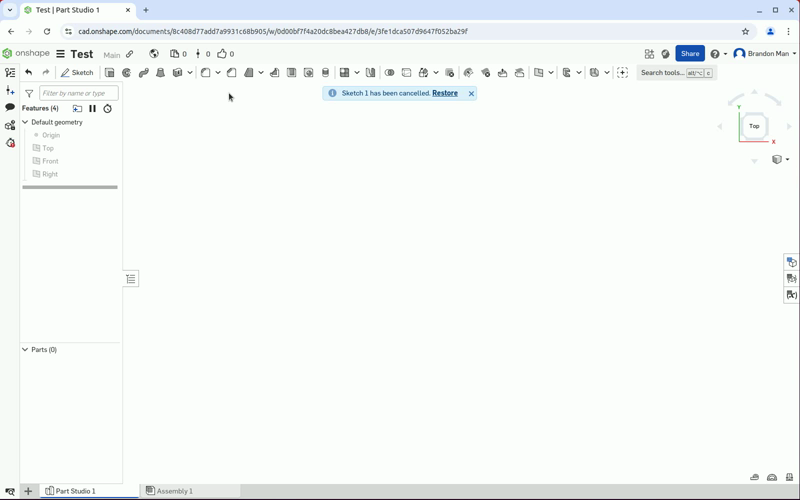
mouse_move(73, 352)
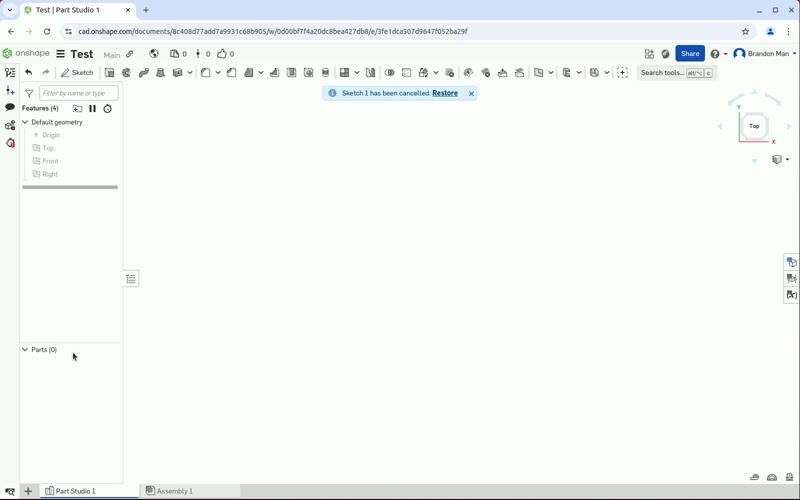
key(y)
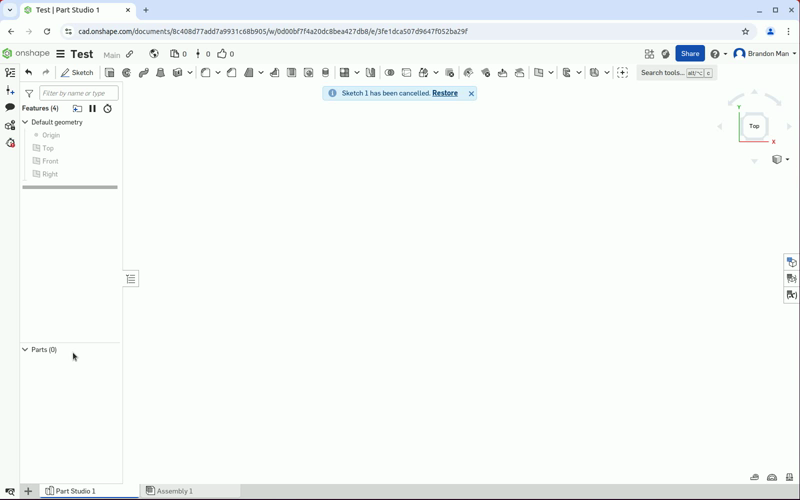
key(shift+p)
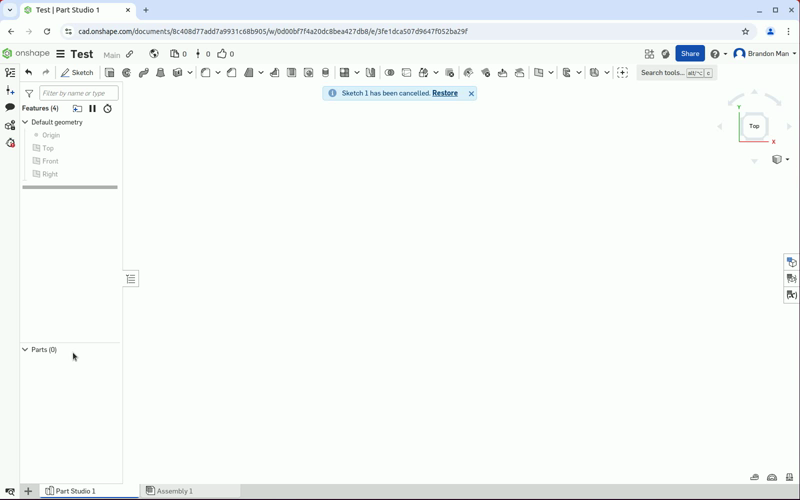
key(space)
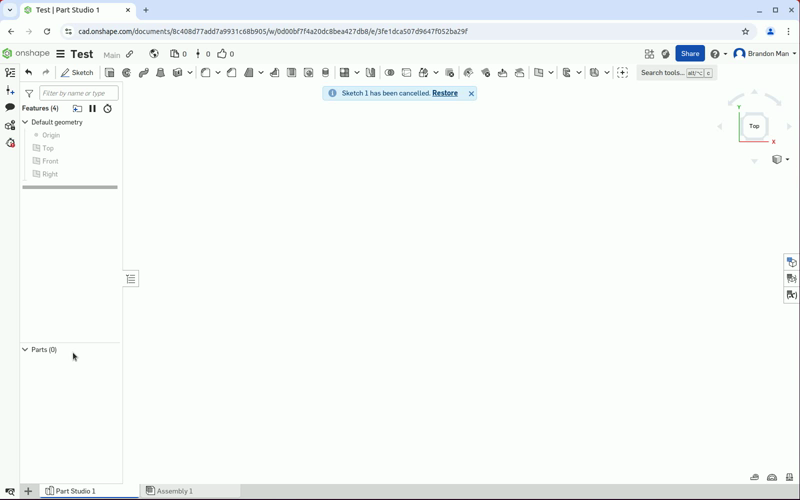
key_down(shift)
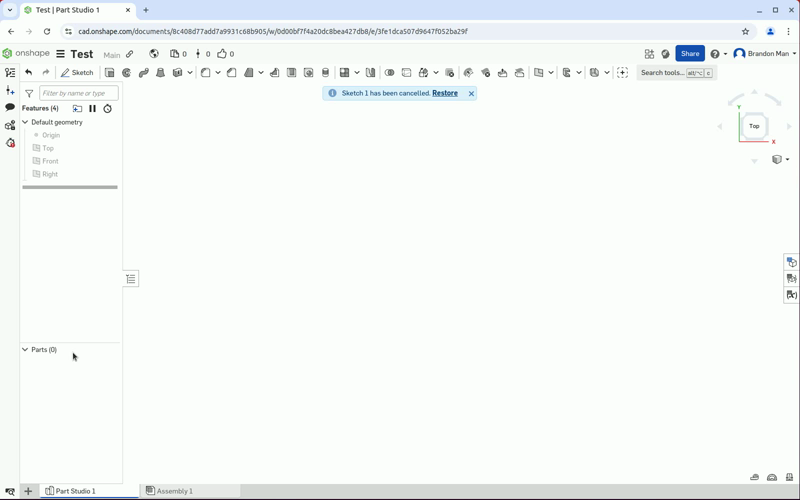
key(up)
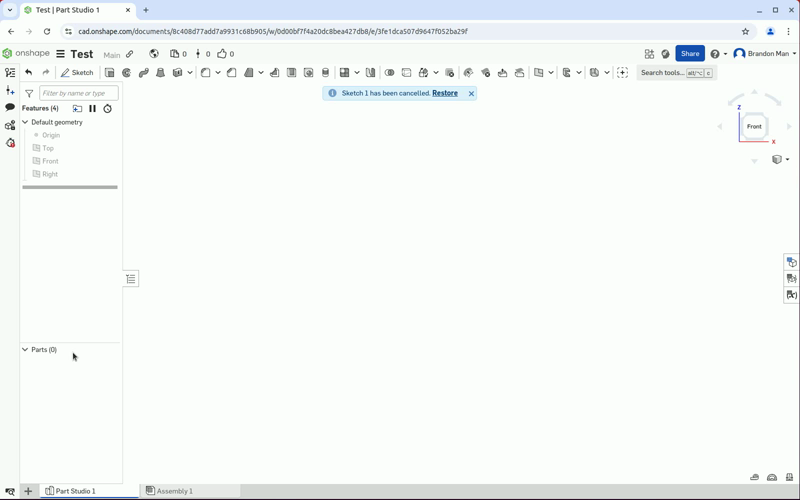
key_up(shift)
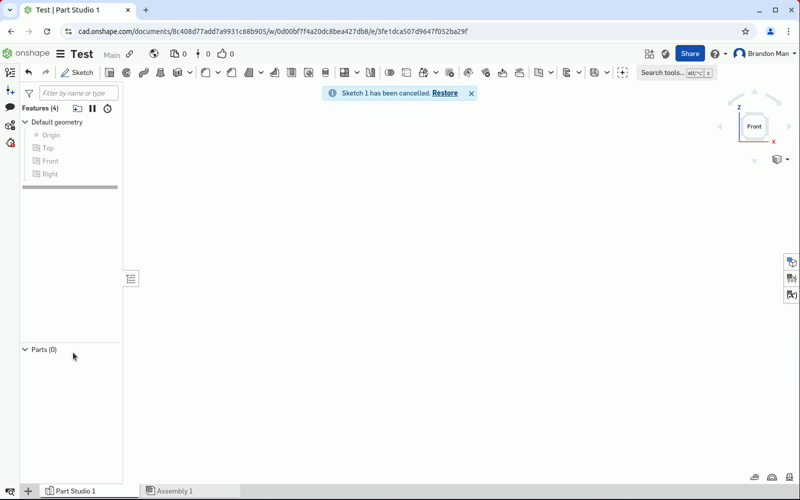
mouse_move(73, 352)
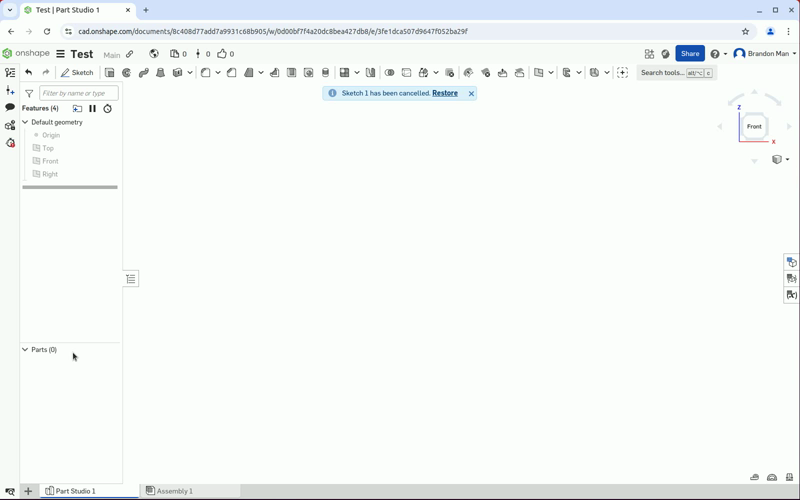
key(shift+y)
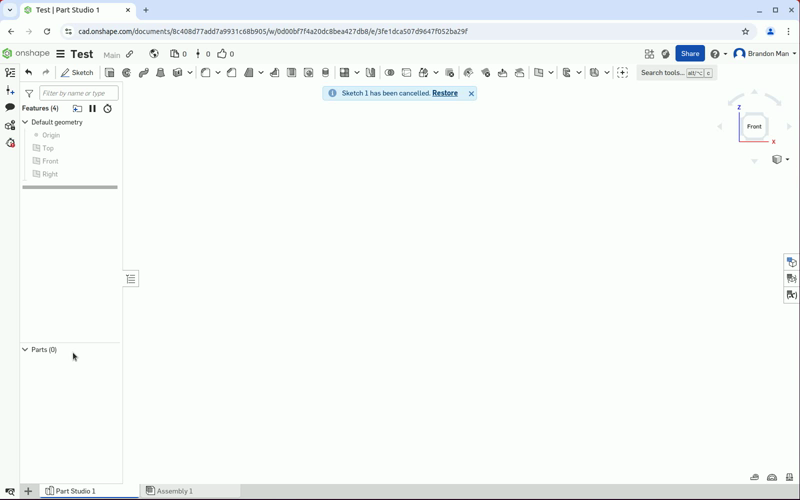
key(shift+s)
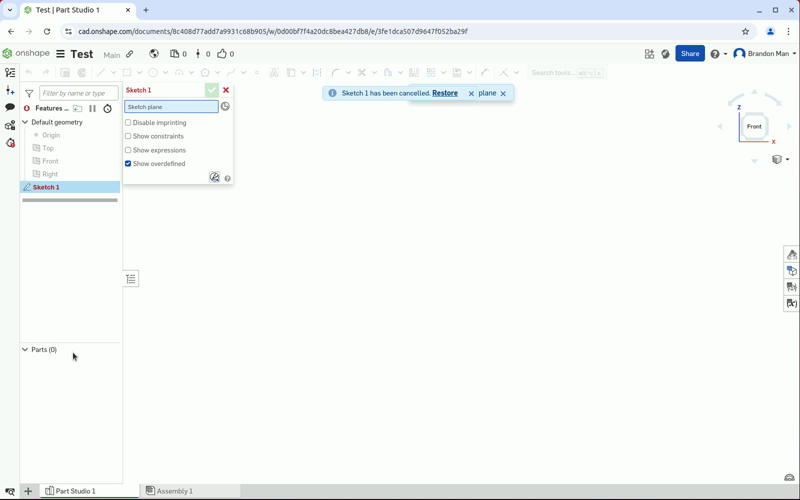
mouse_move(73, 163)
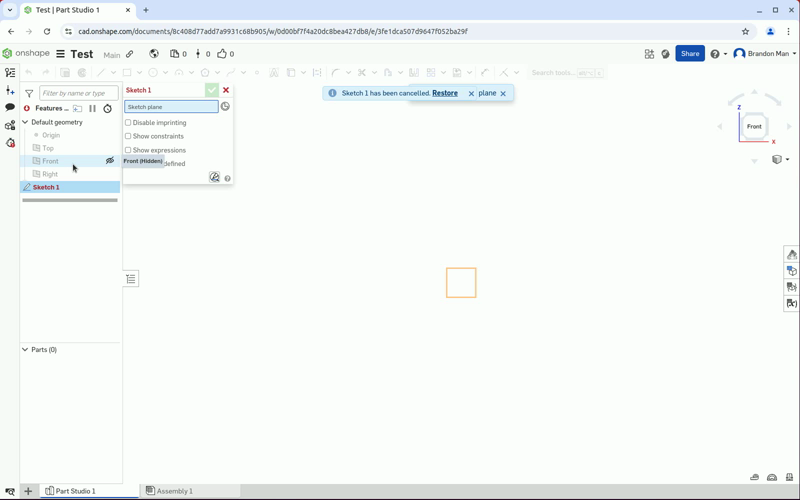
click(73, 163)
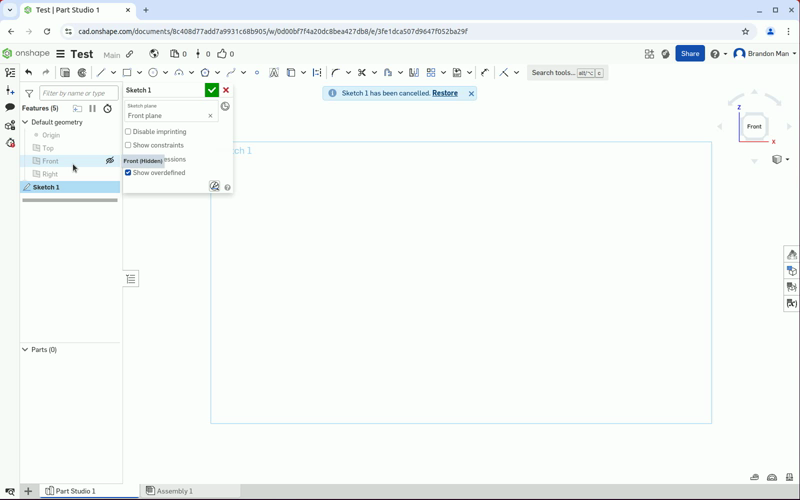
mouse_move(73, 352)
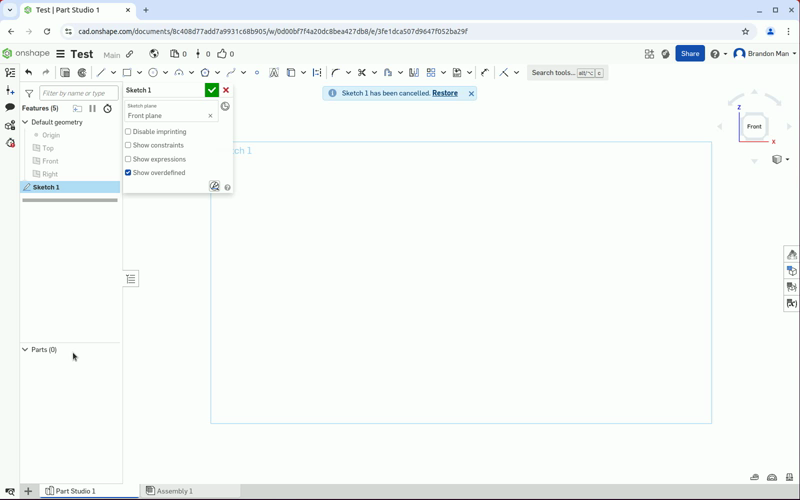
key(y)
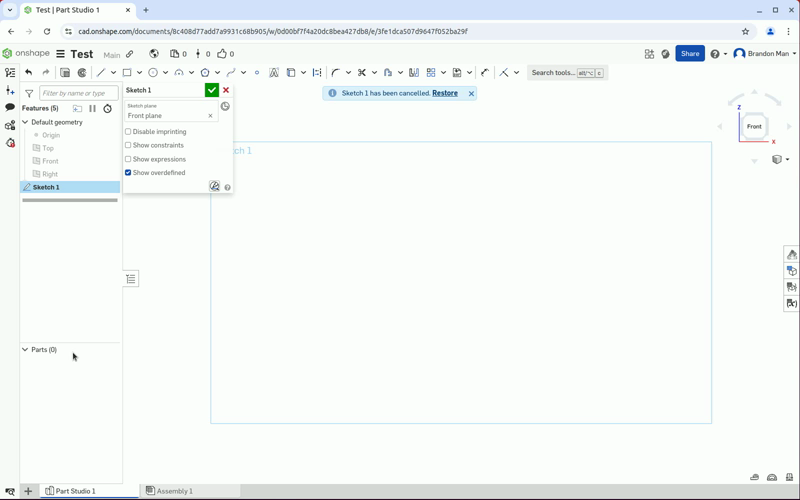
key(c)
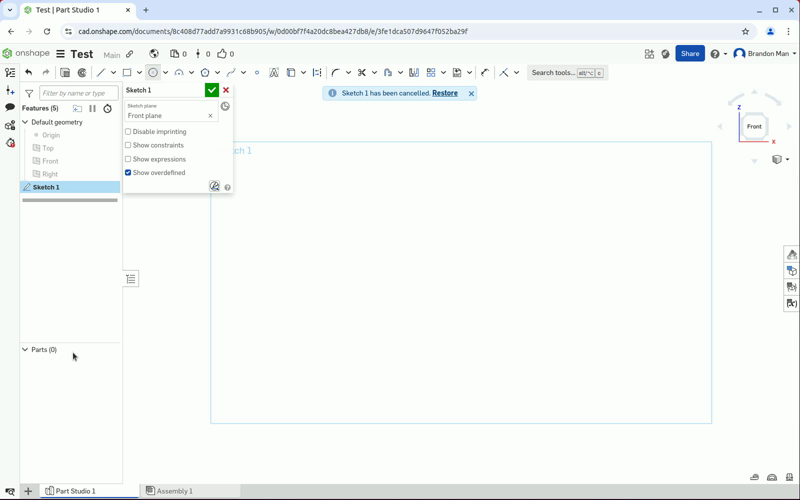
key_down(shift)
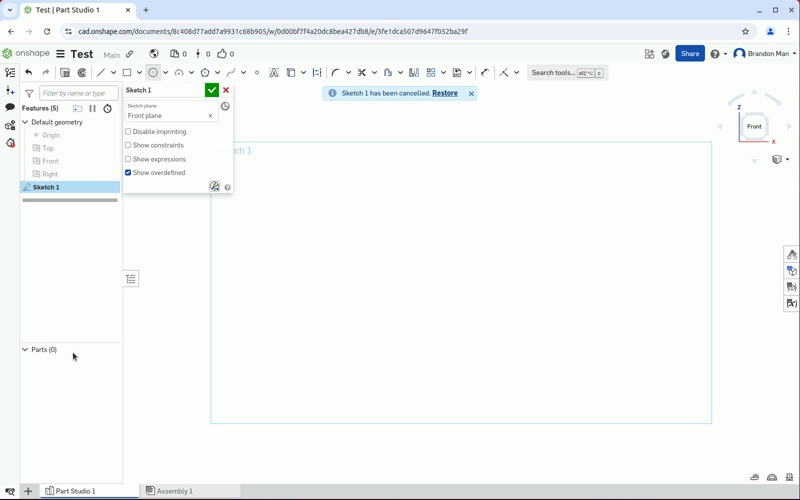
mouse_move(461, 282)
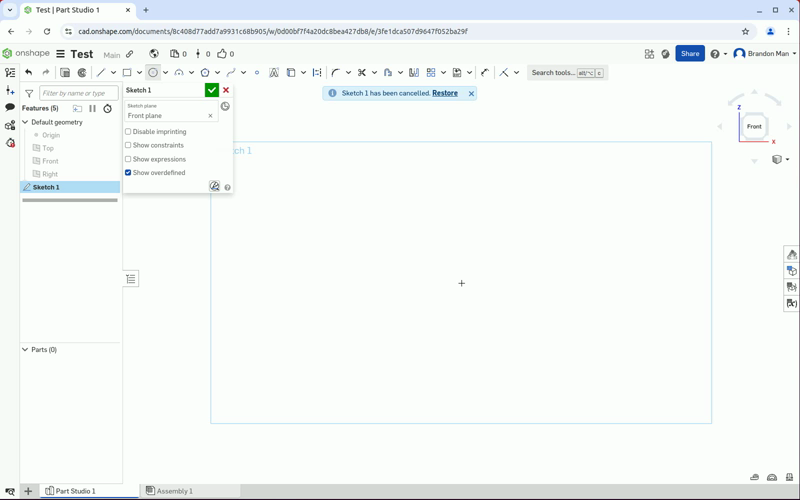
click(461, 282)
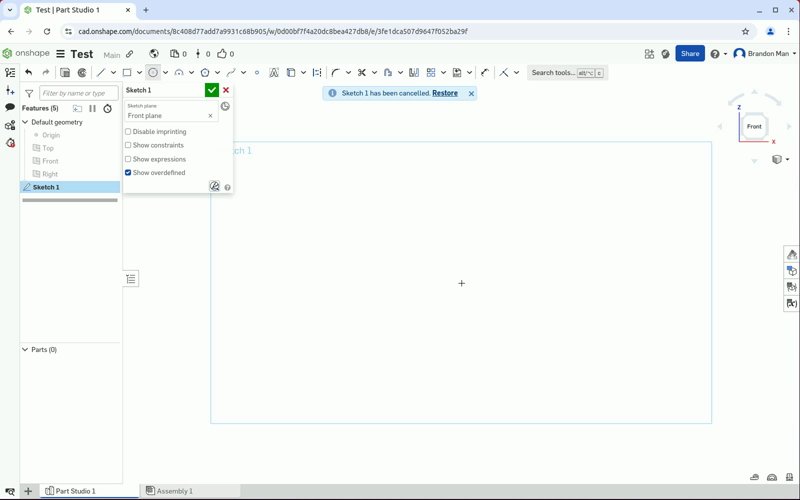
key_up(shift)
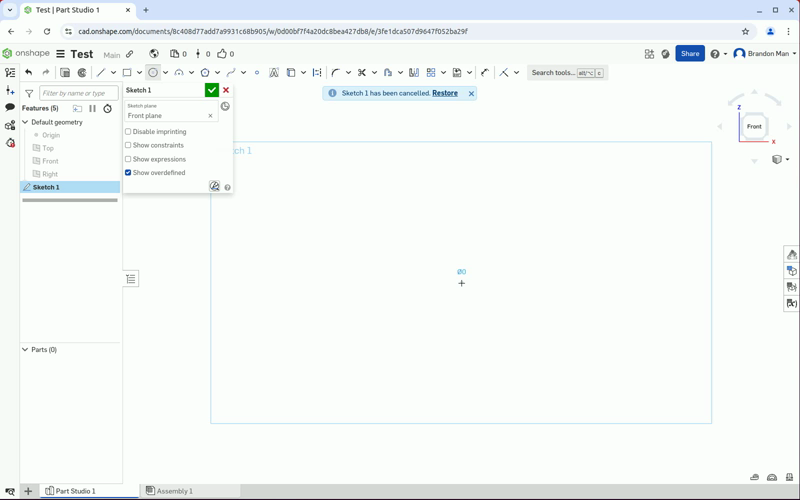
mouse_move(567, 282)
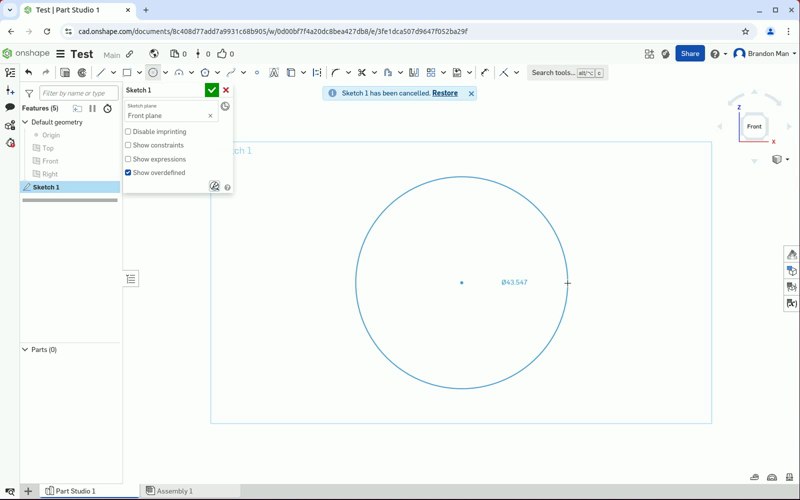
click(567, 282)
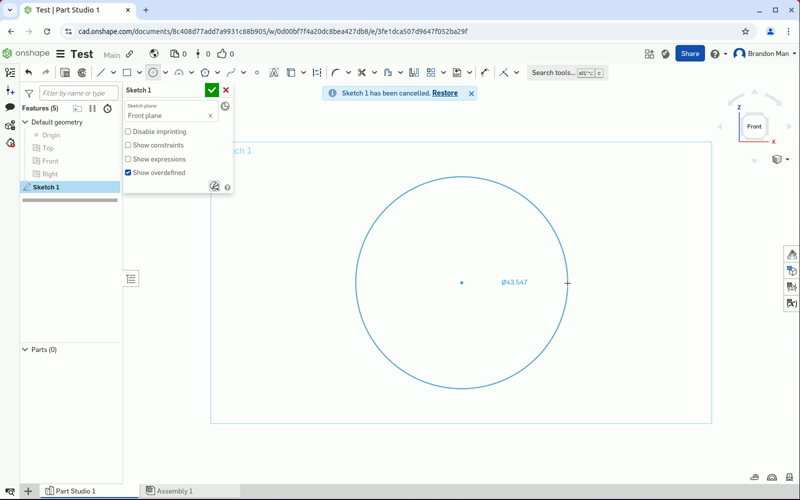
key(esc)
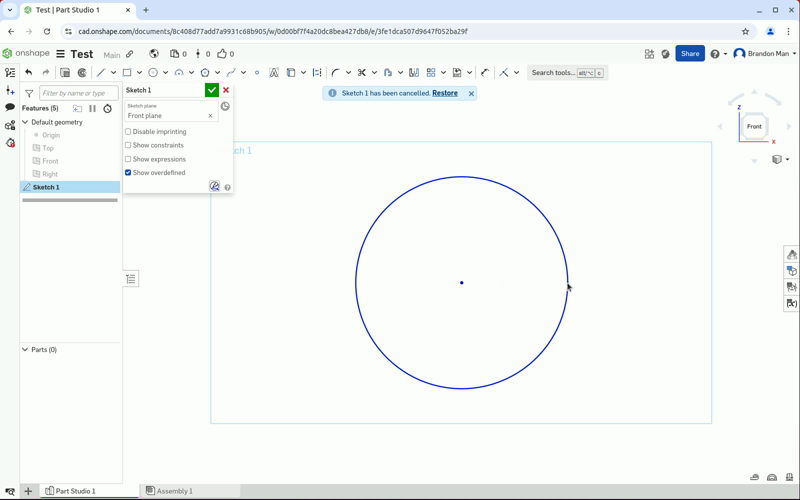
mouse_move(416, 238)
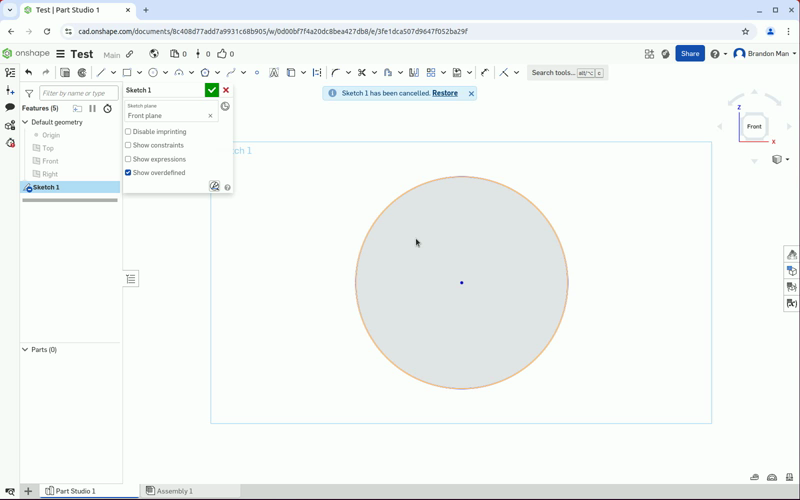
click(416, 238)
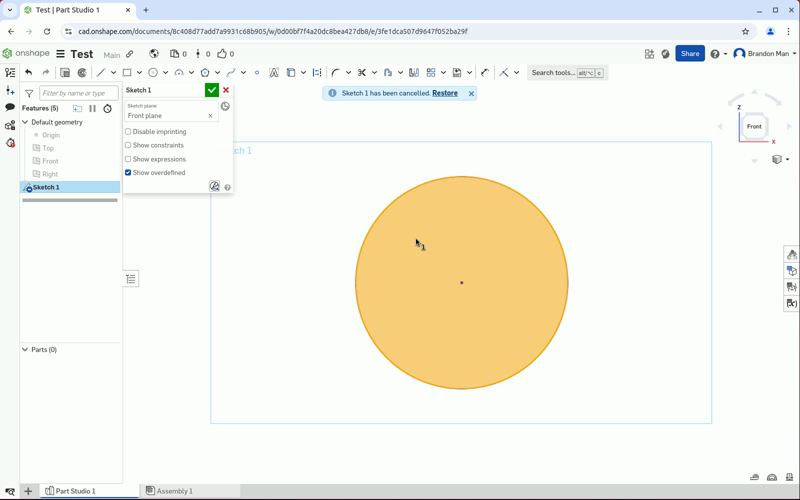
mouse_move(73, 352)
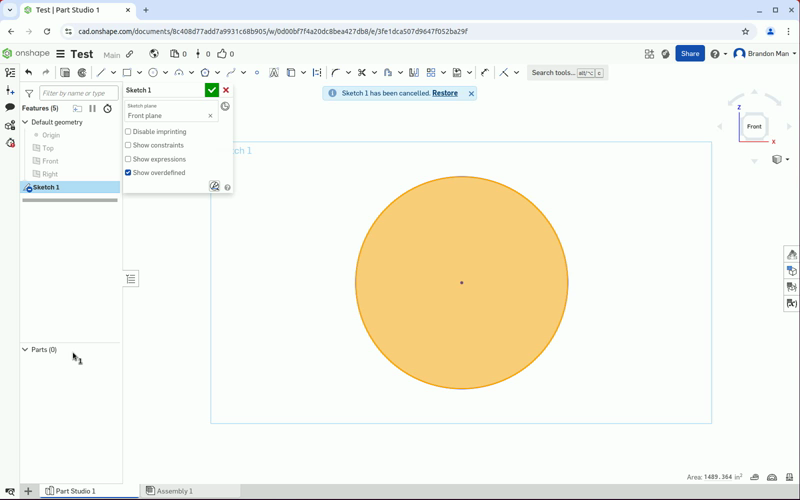
key(shift+y)
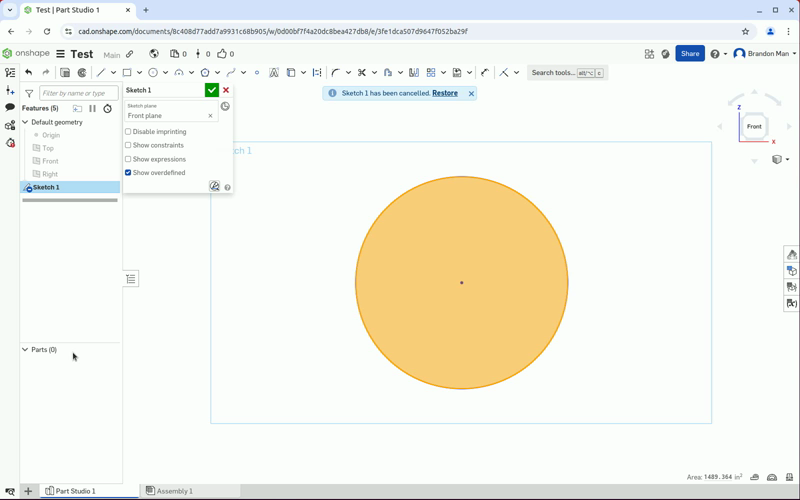
key(shift+e)
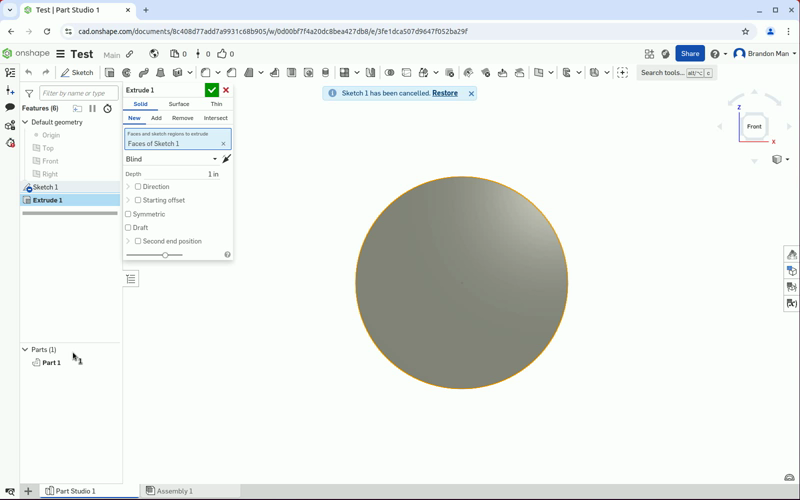
mouse_move(143, 106)
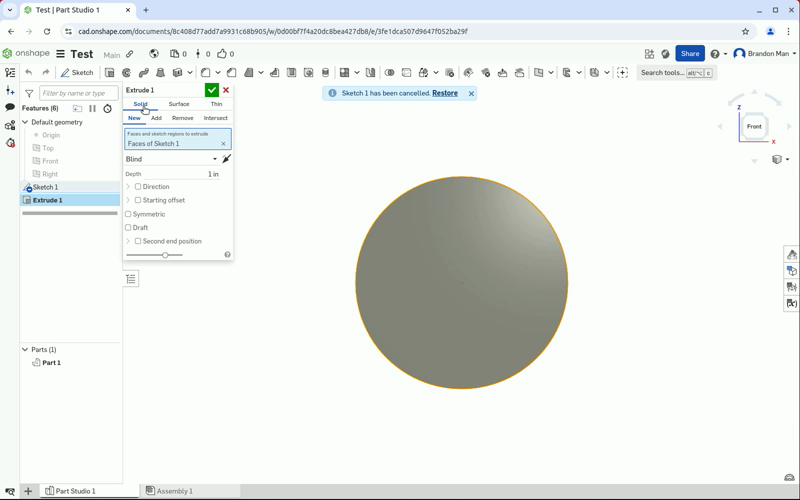
click(143, 106)
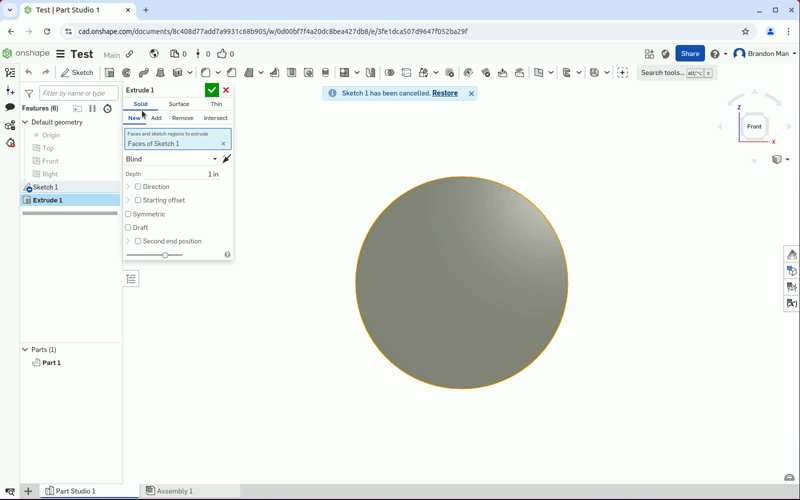
mouse_move(137, 120)
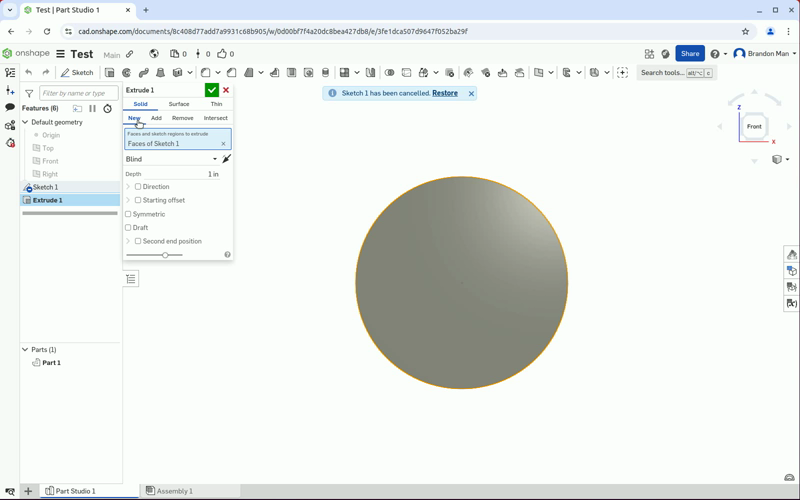
click(137, 120)
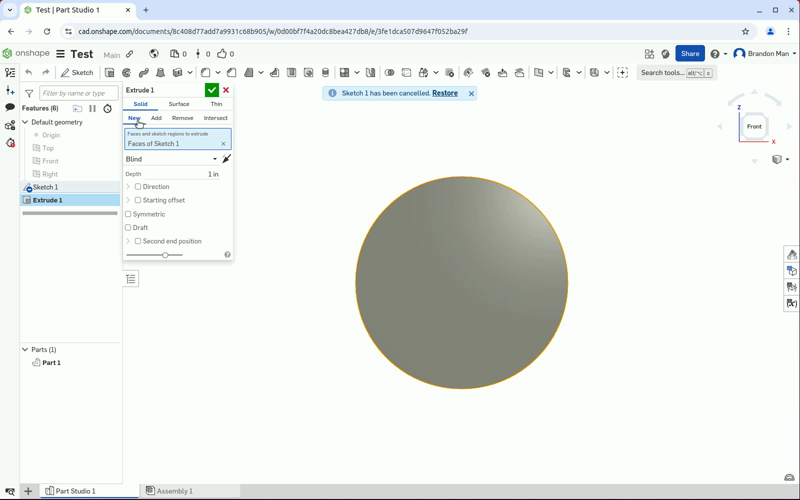
key(tab, 4)
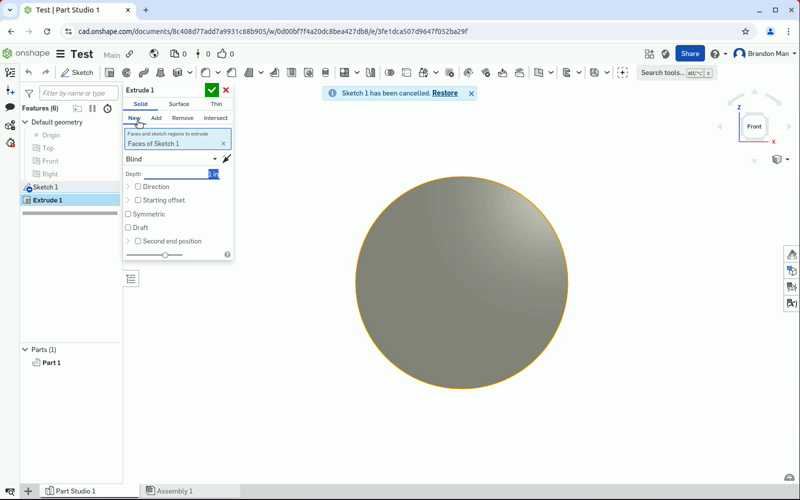
text(1.685)
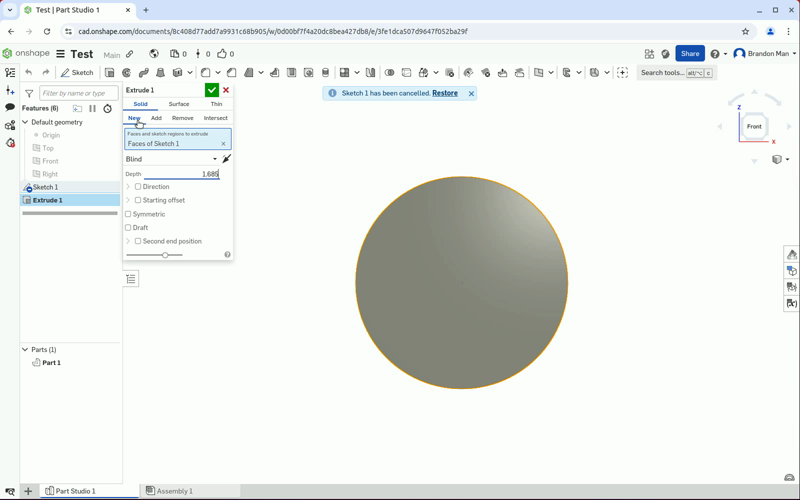
key(enter)
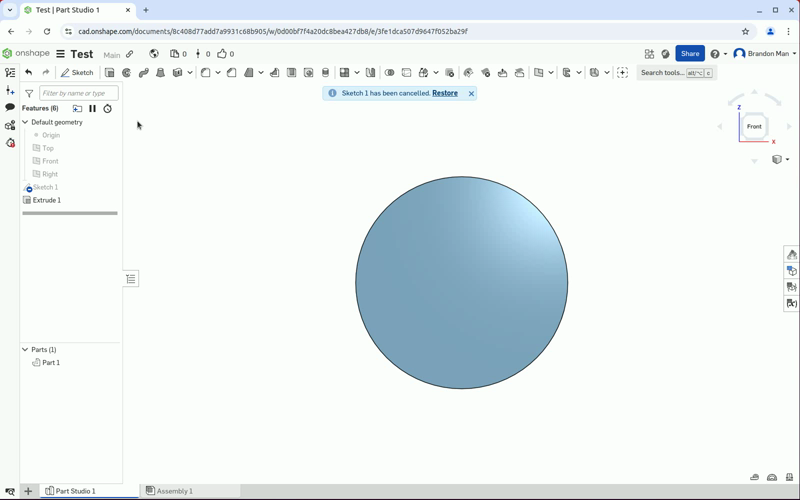
key(shift+h)
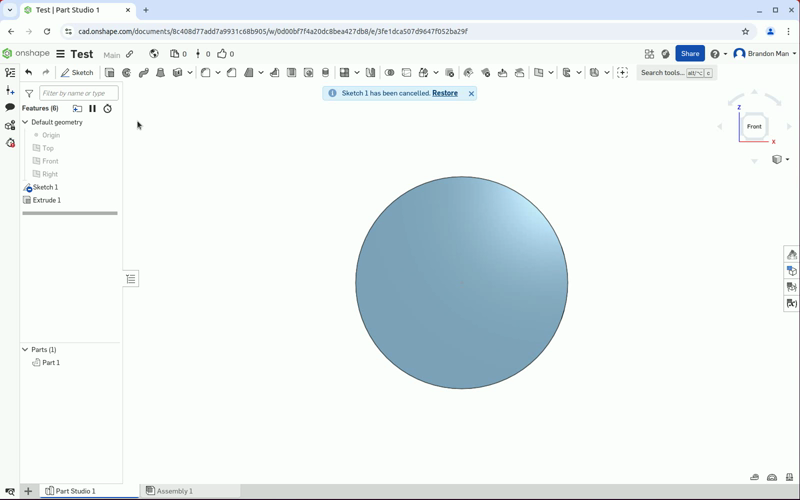
key(shift+h)
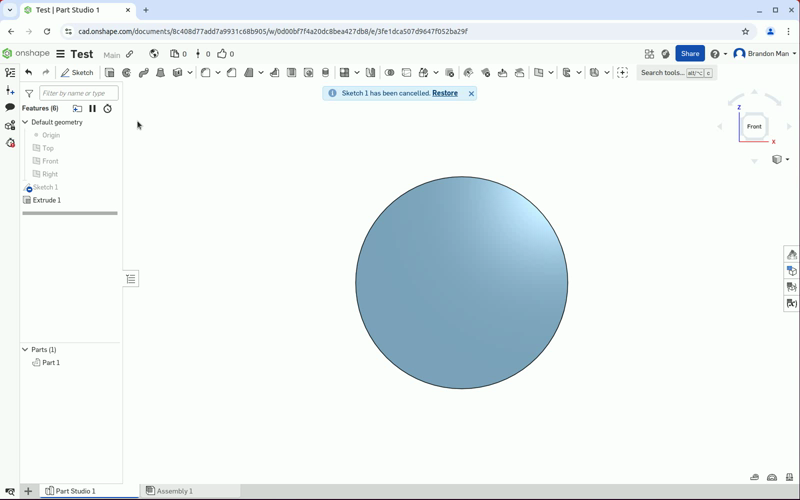
mouse_move(73, 189)
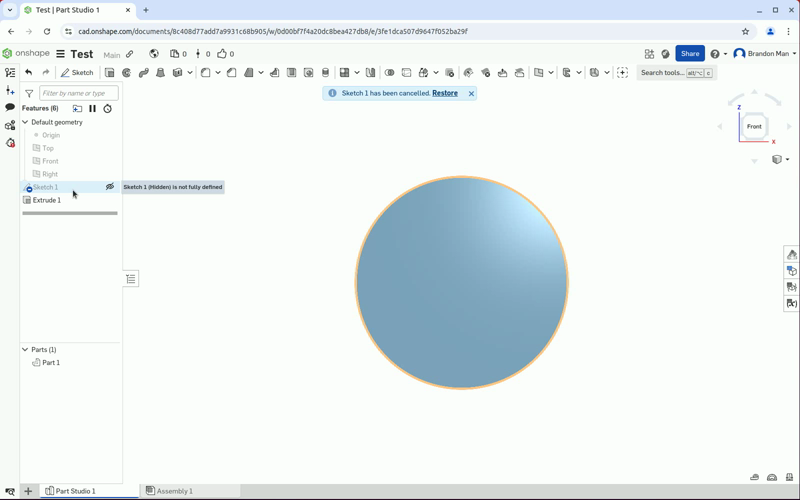
click(73, 189)
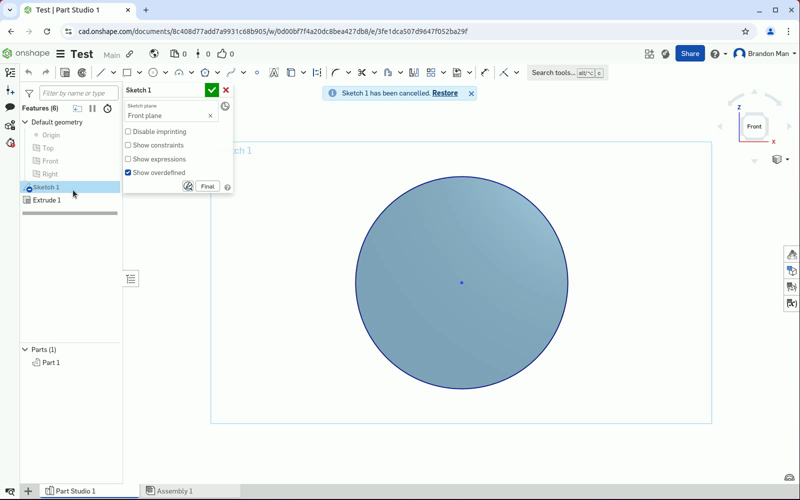
mouse_move(229, 92)
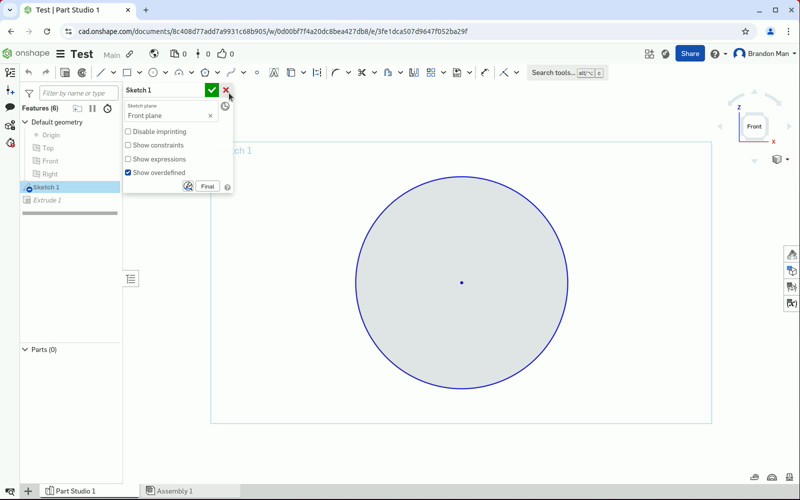
click(229, 92)
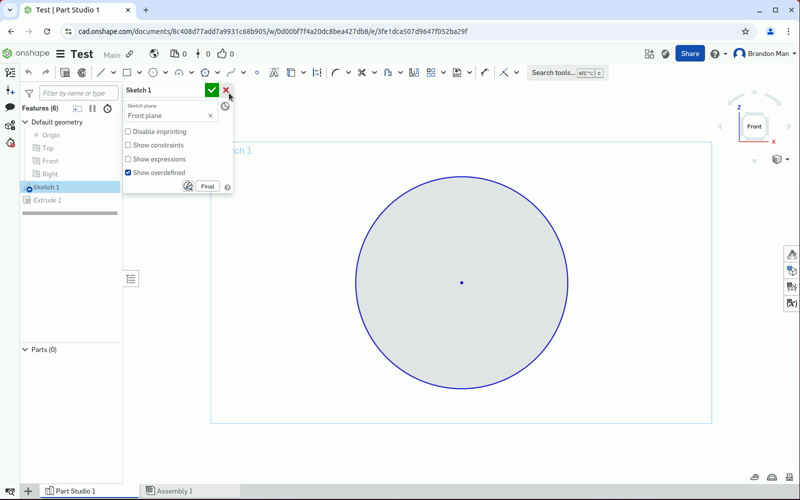
key(shift+s)
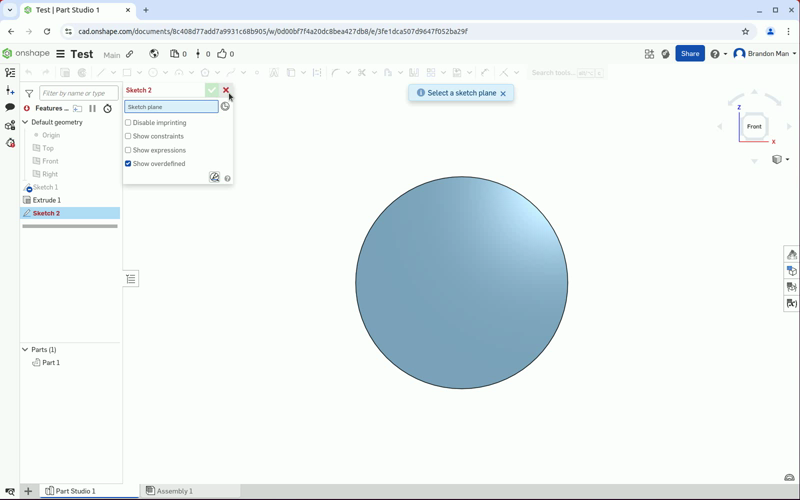
mouse_move(73, 163)
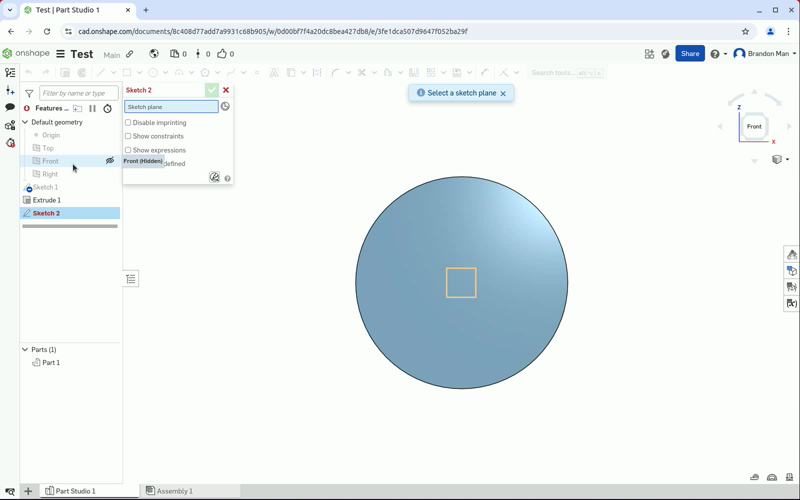
click(73, 163)
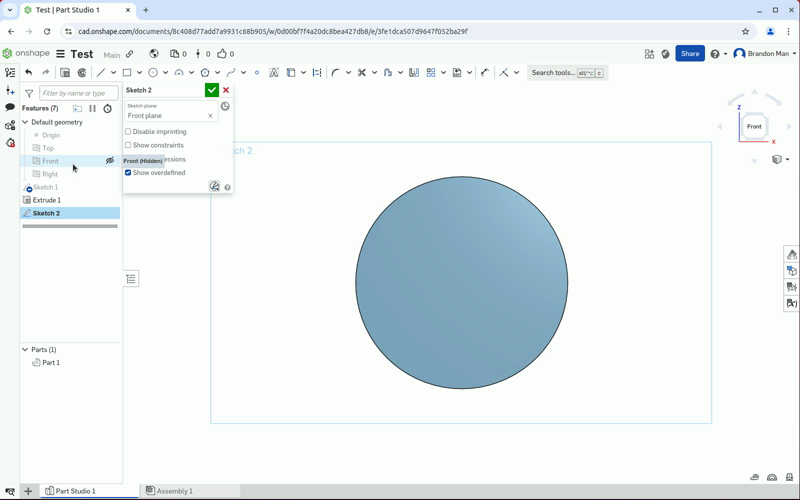
mouse_move(73, 352)
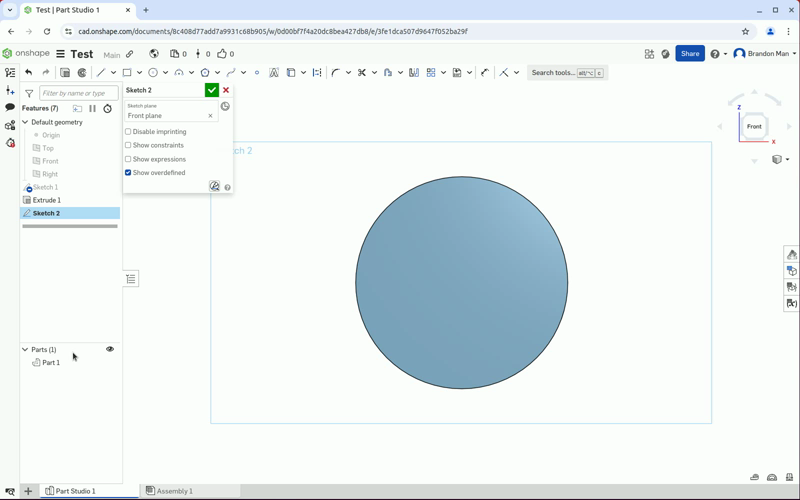
key(y)
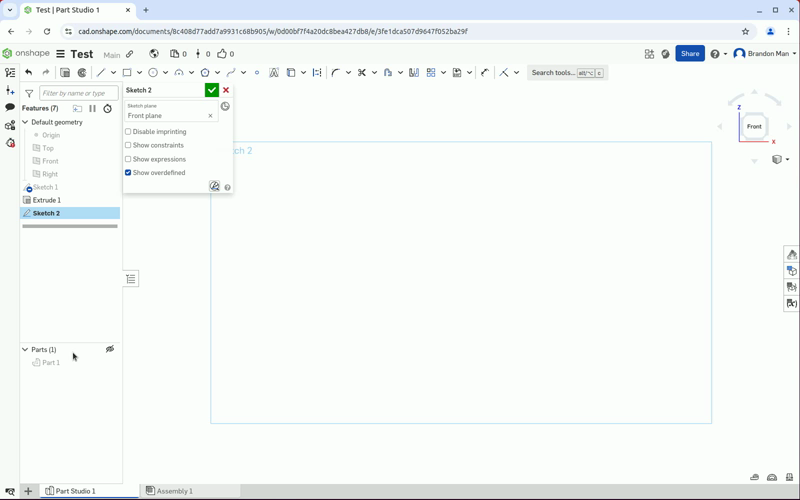
key(c)
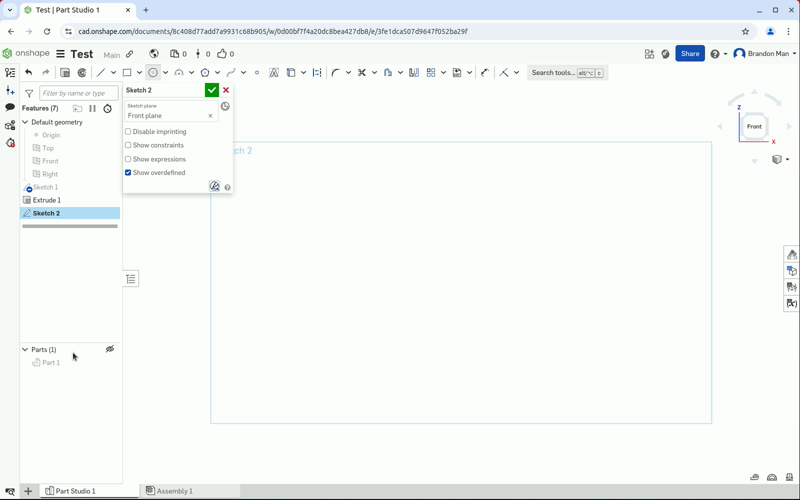
key_down(shift)
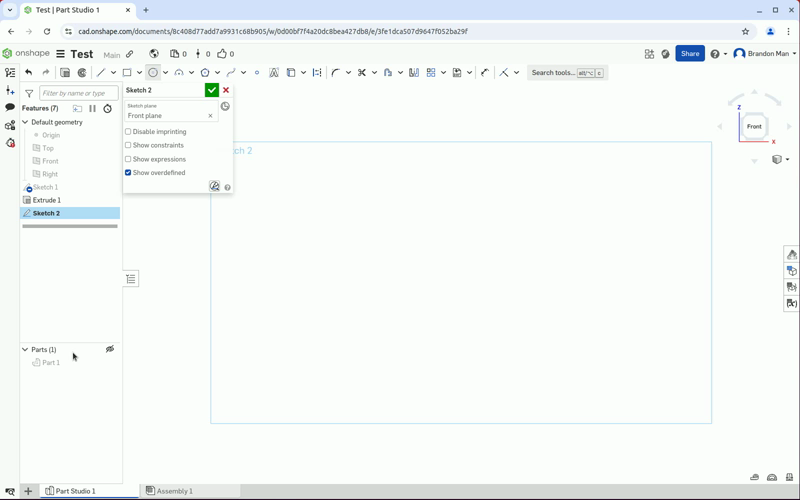
mouse_move(461, 282)
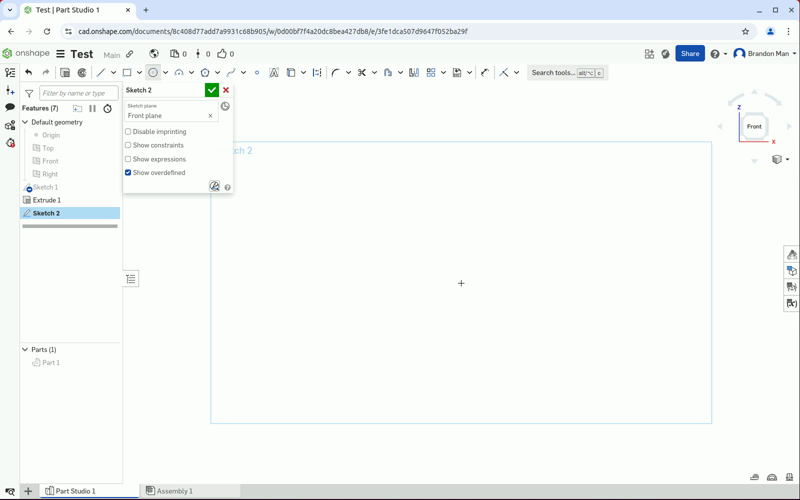
click(461, 282)
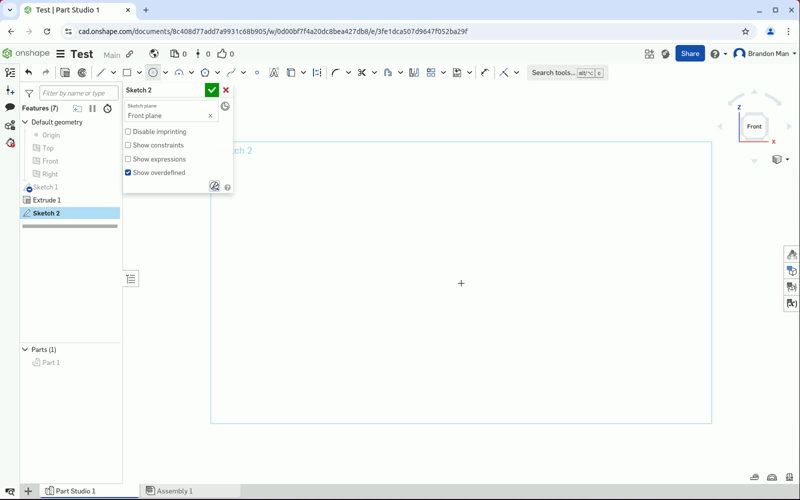
key_up(shift)
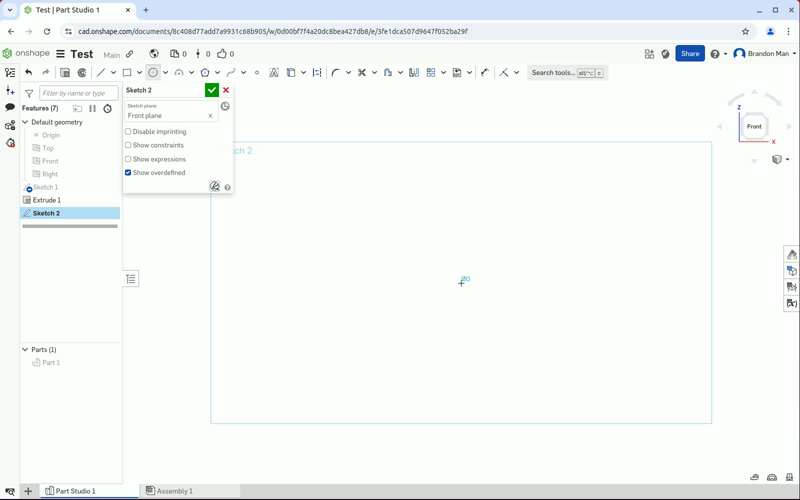
mouse_move(574, 282)
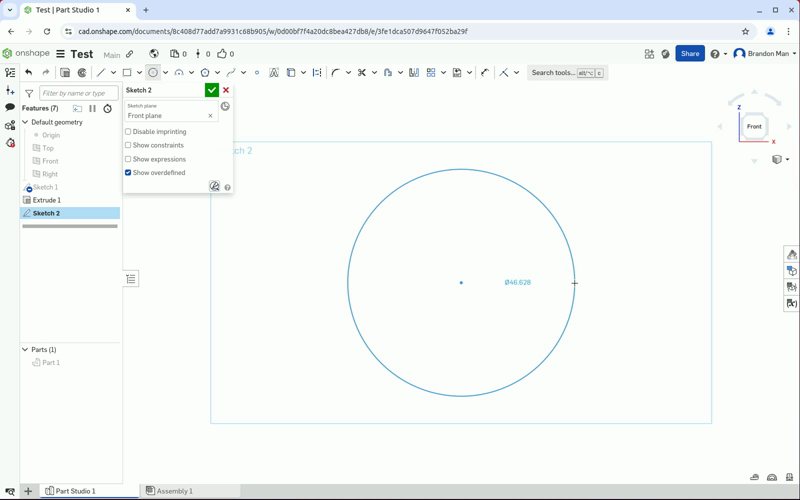
click(574, 282)
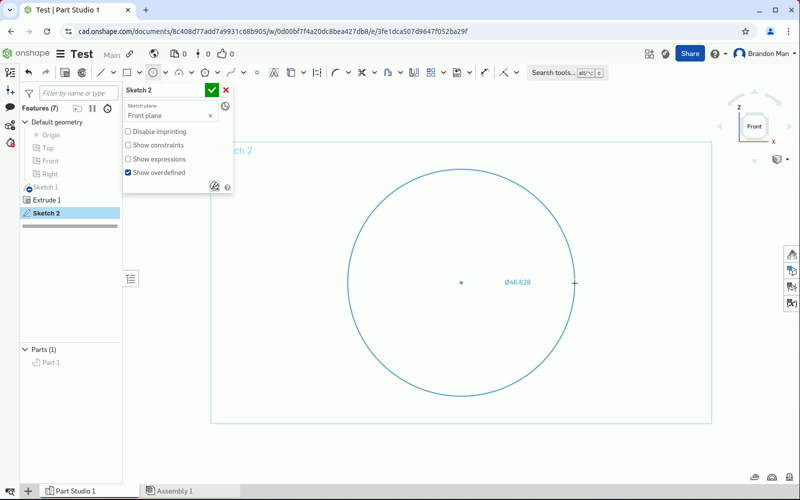
key(esc)
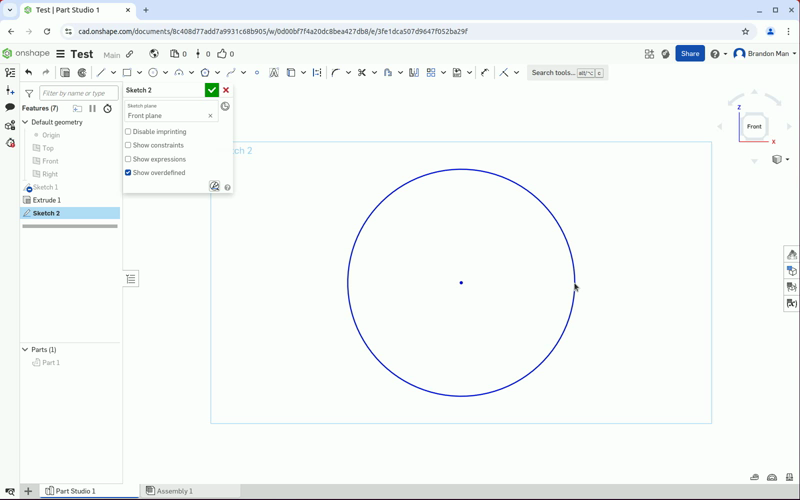
key(c)
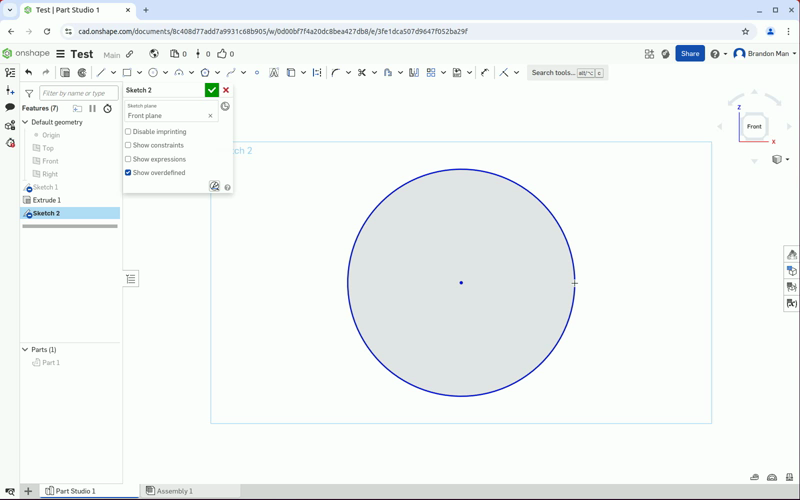
key_down(shift)
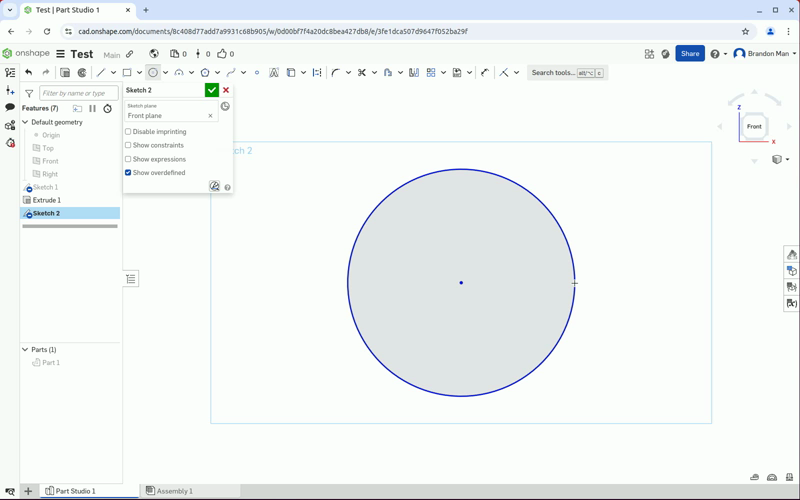
mouse_move(461, 282)
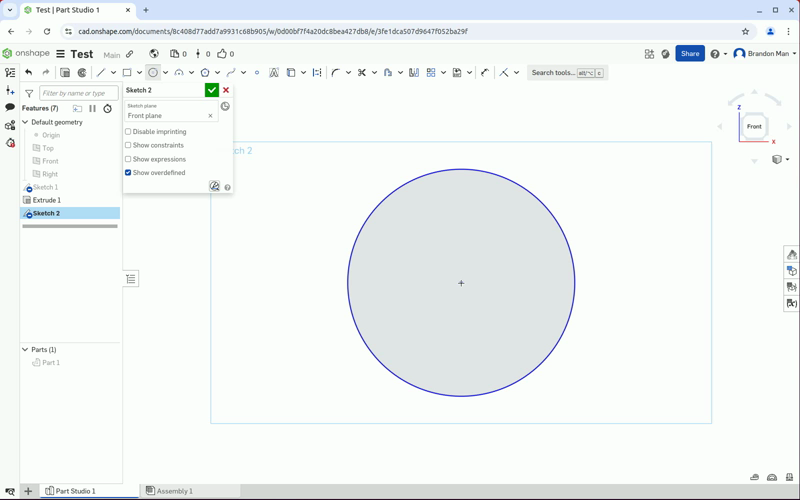
click(461, 282)
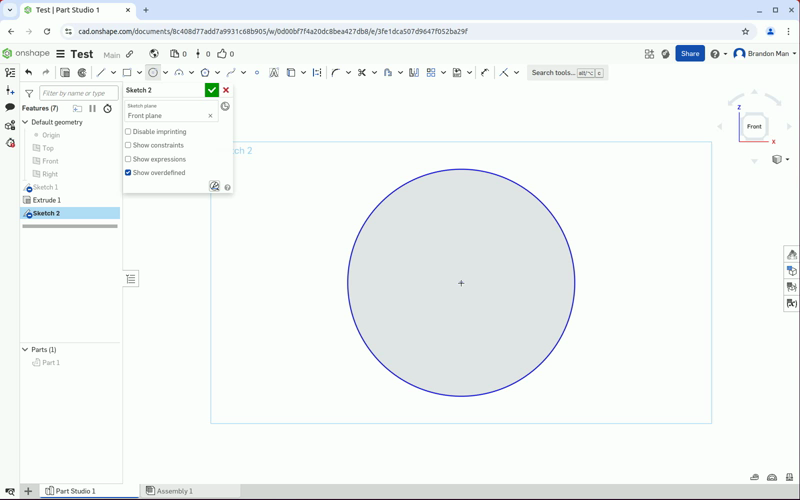
key_up(shift)
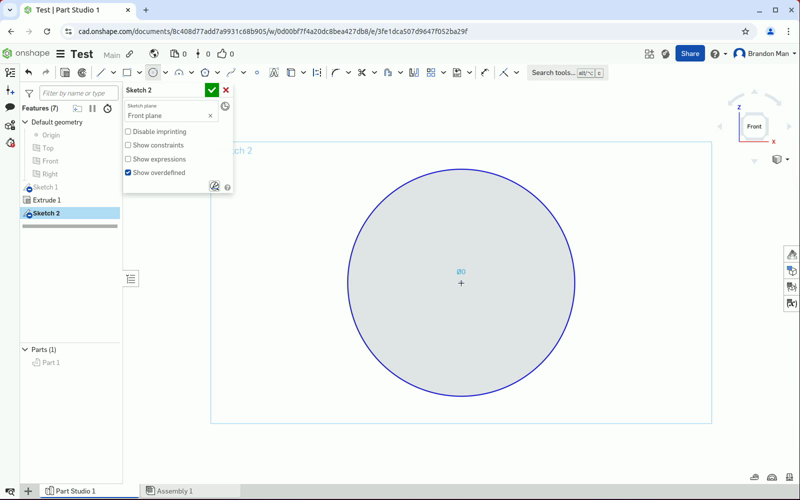
mouse_move(569, 282)
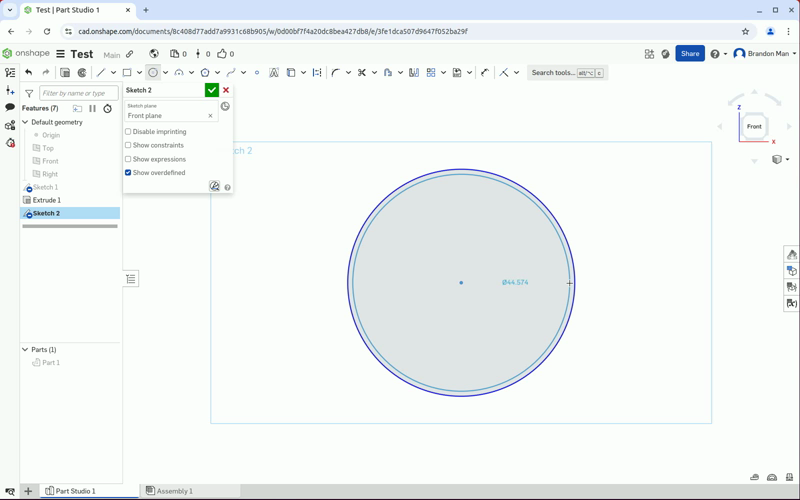
click(569, 282)
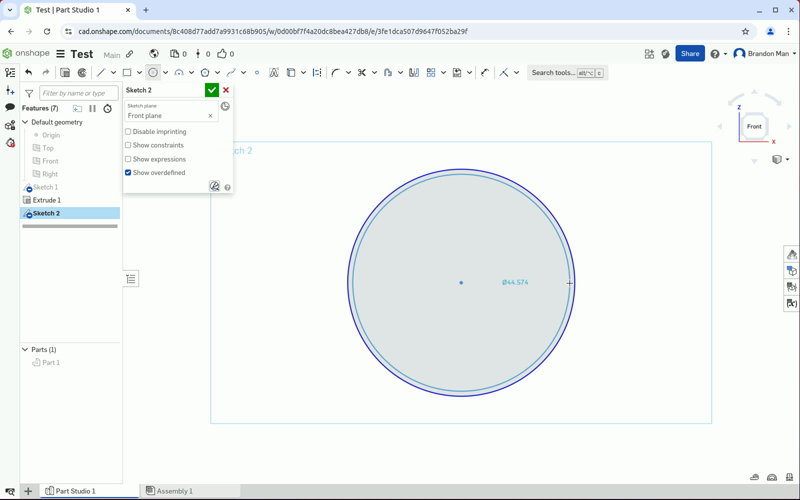
key(esc)
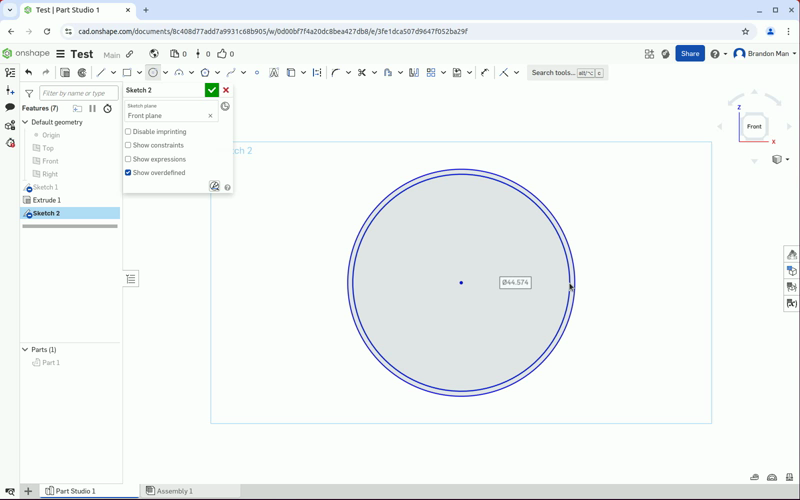
mouse_move(361, 234)
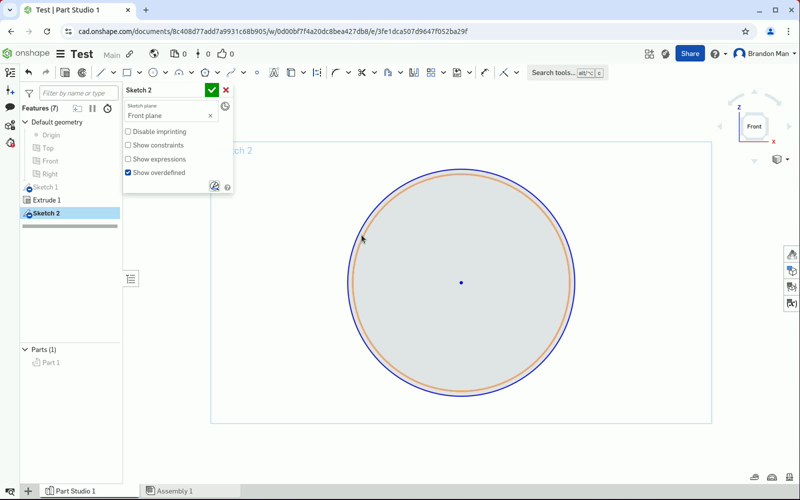
click(361, 234)
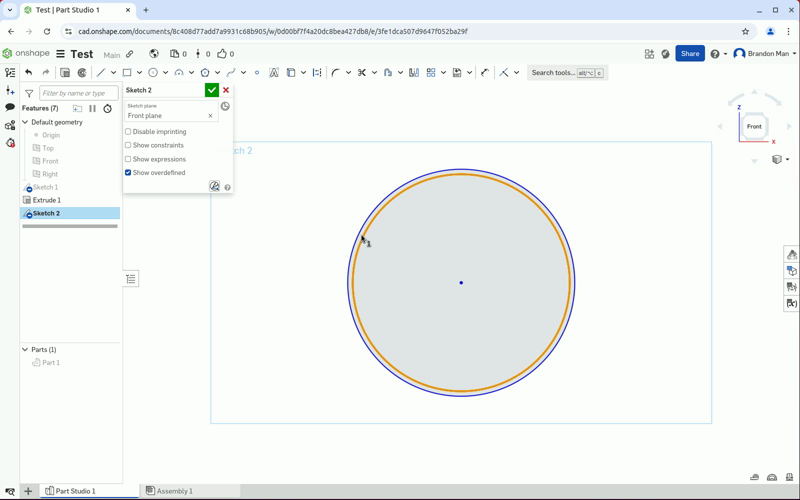
mouse_move(73, 352)
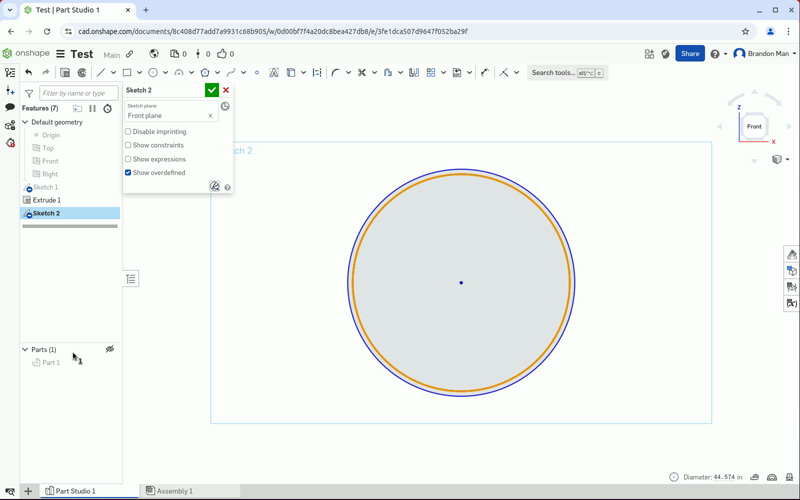
key(shift+y)
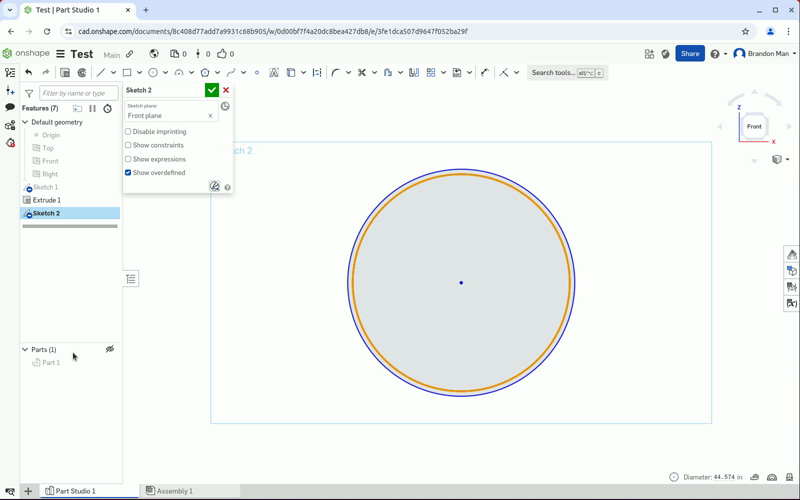
key(shift+e)
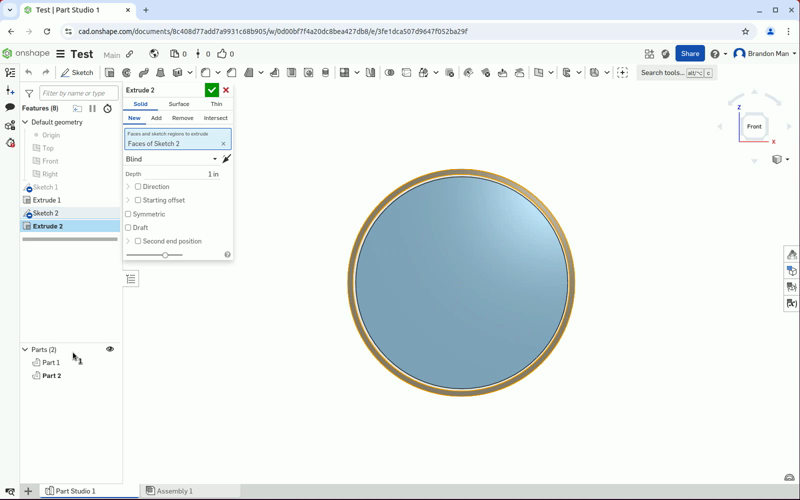
mouse_move(143, 106)
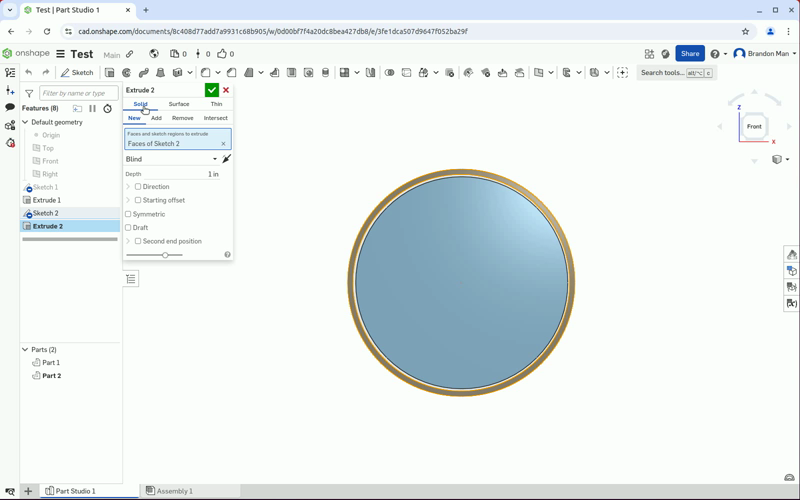
click(143, 106)
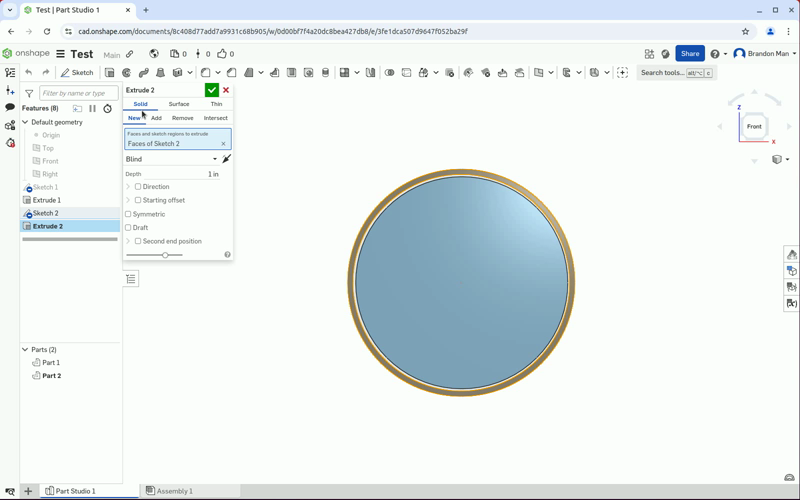
mouse_move(137, 120)
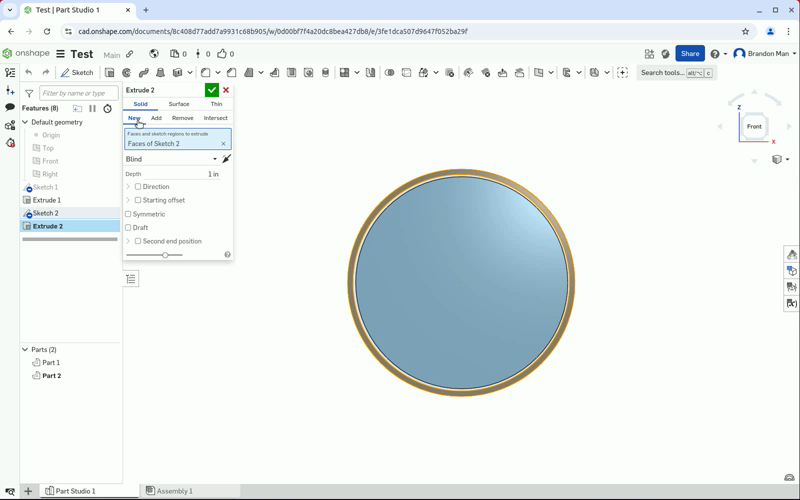
click(137, 120)
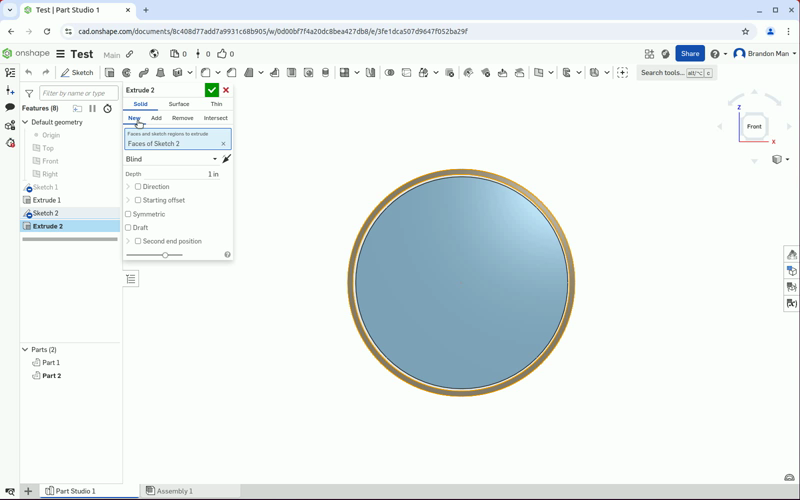
key(tab, 4)
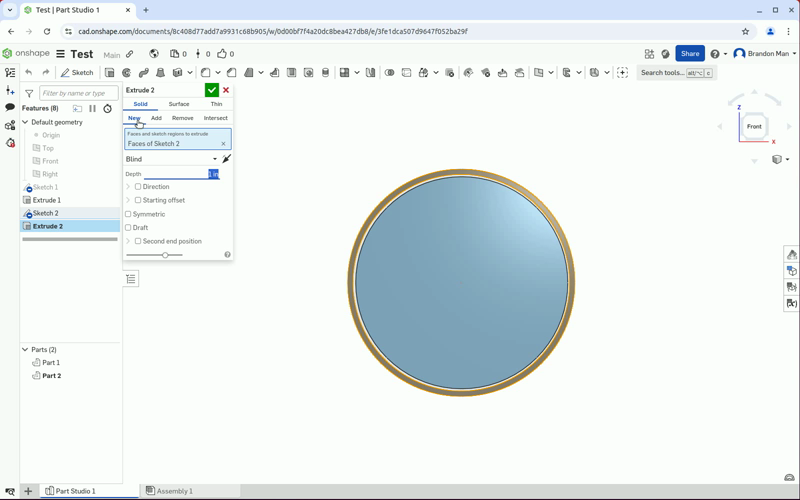
text(1.685)
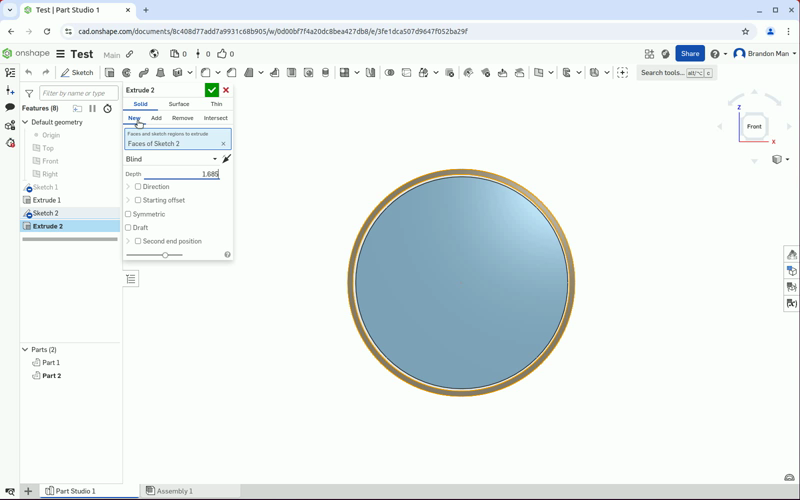
key(enter)
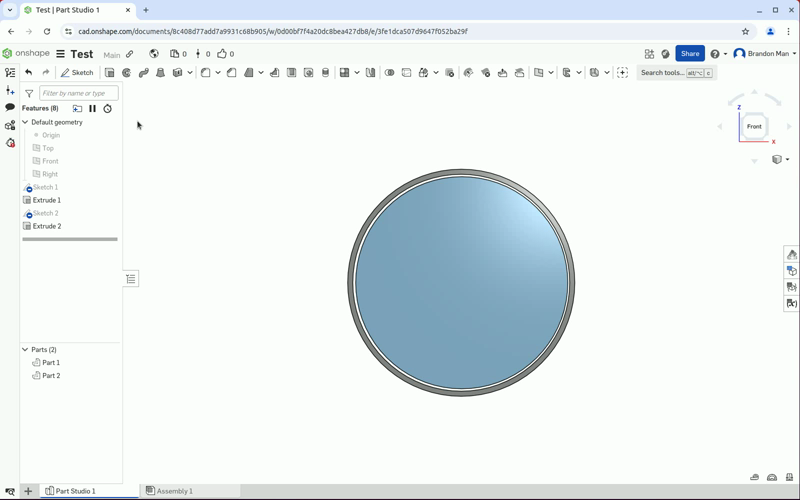
key(shift+h)
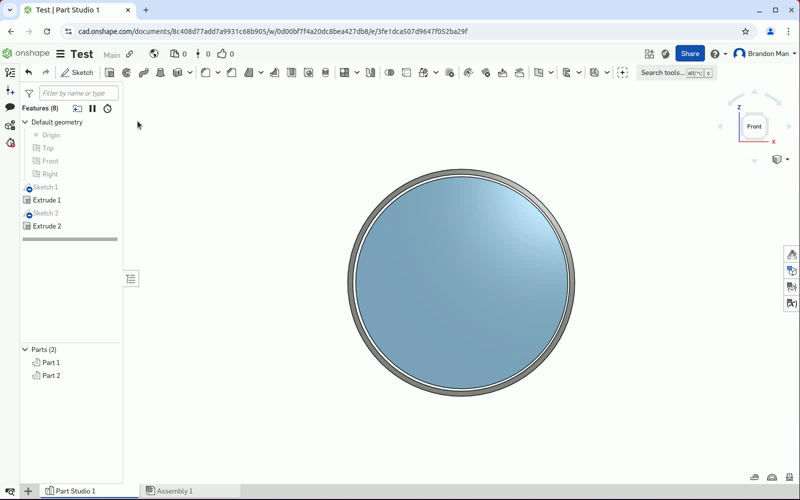
key(shift+h)
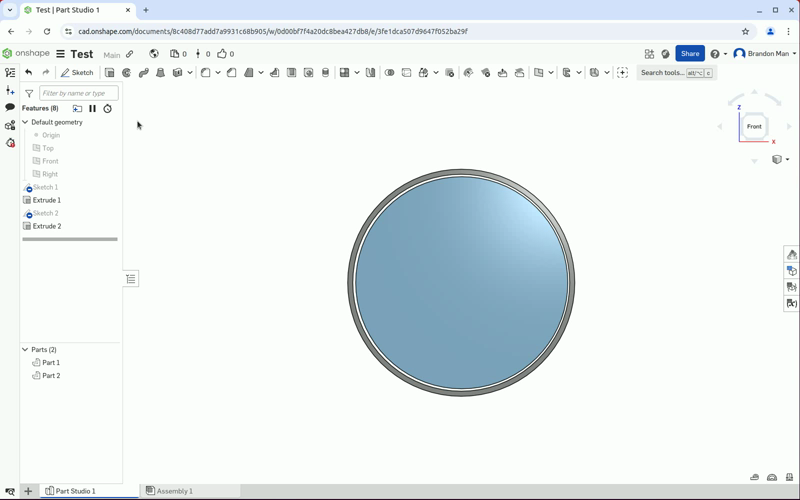
mouse_move(73, 189)
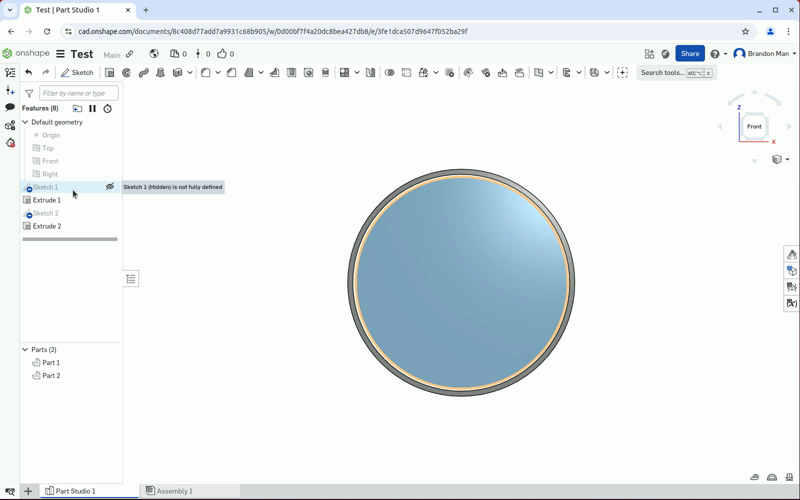
click(73, 189)
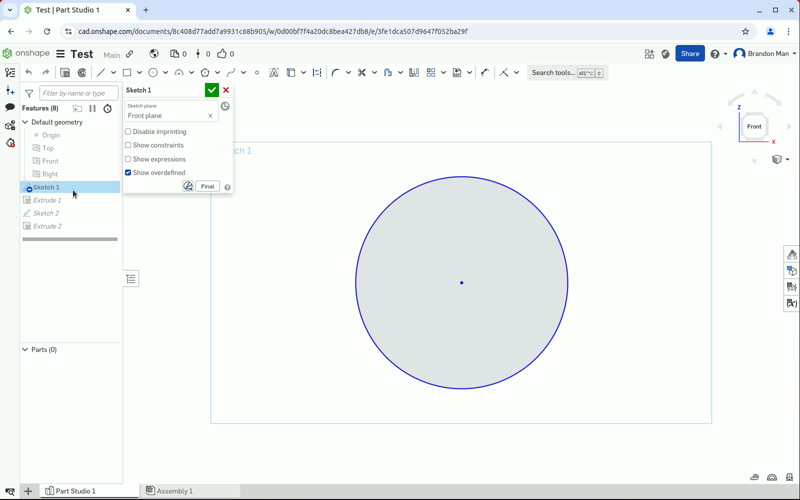
mouse_move(229, 92)
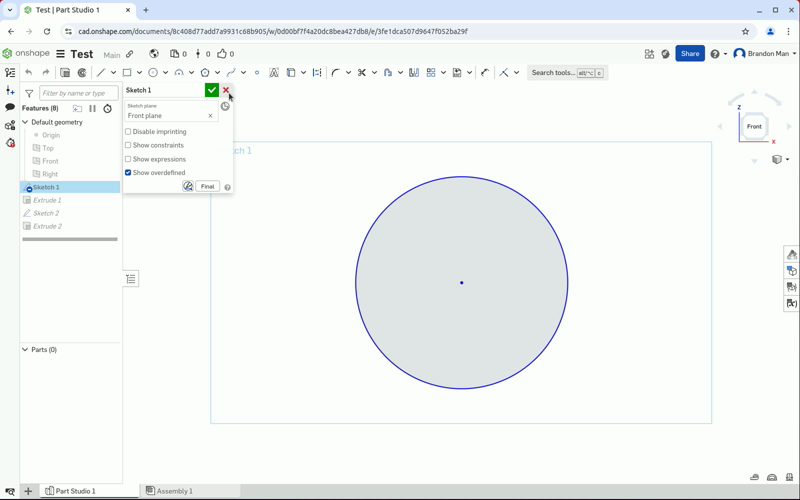
click(229, 92)
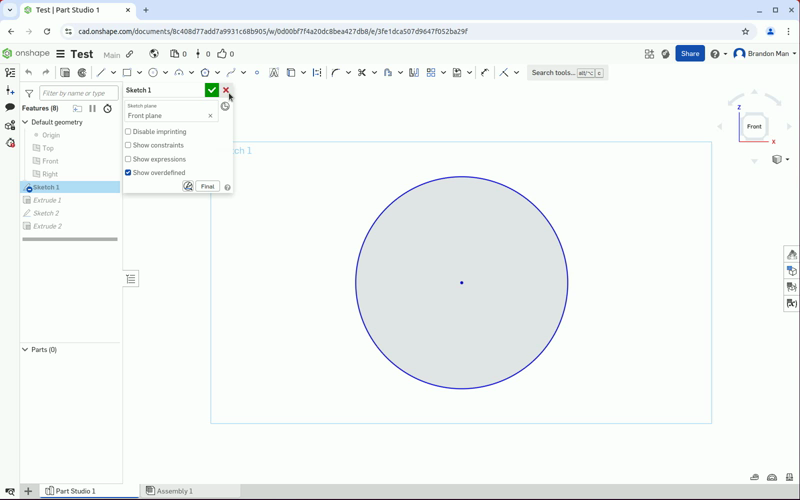
key(shift+s)
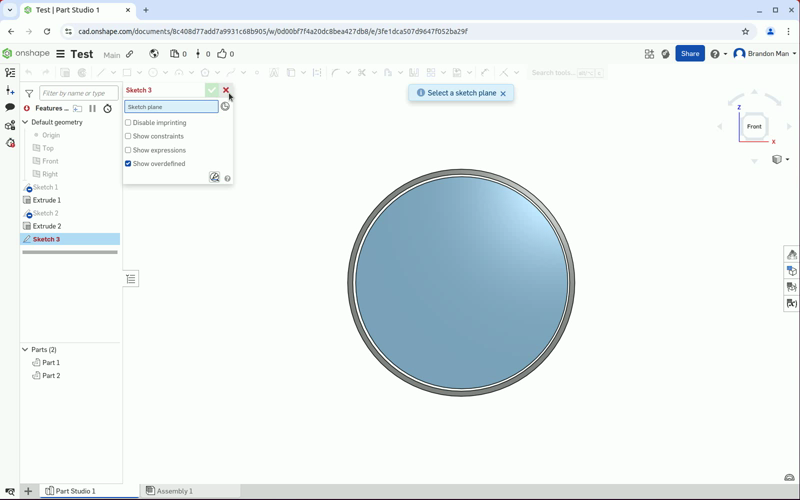
mouse_move(73, 163)
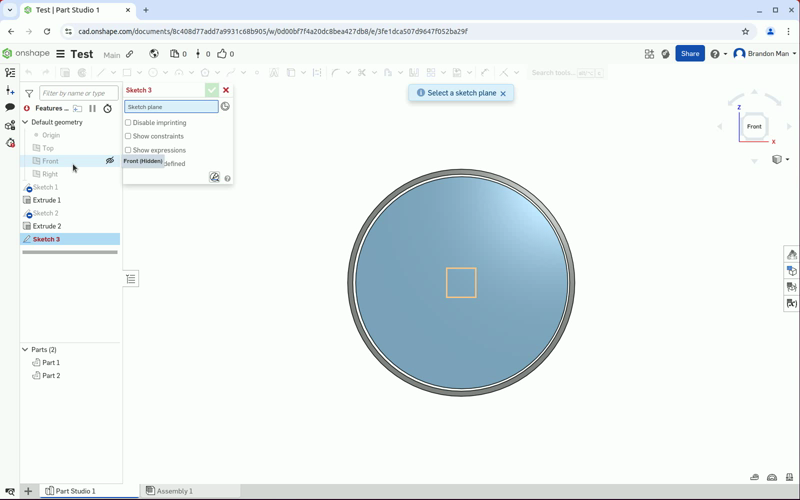
click(73, 163)
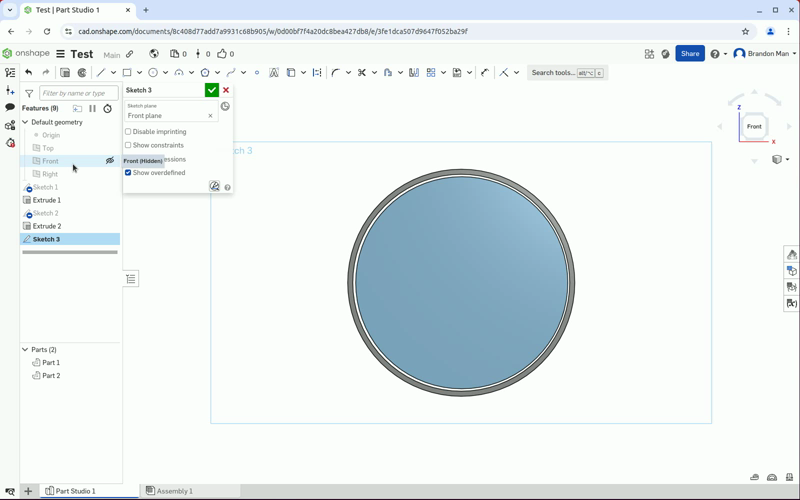
mouse_move(73, 352)
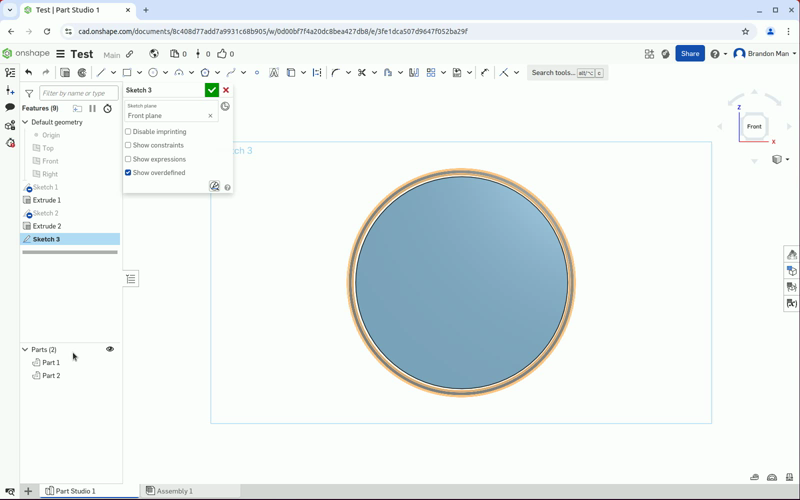
key(y)
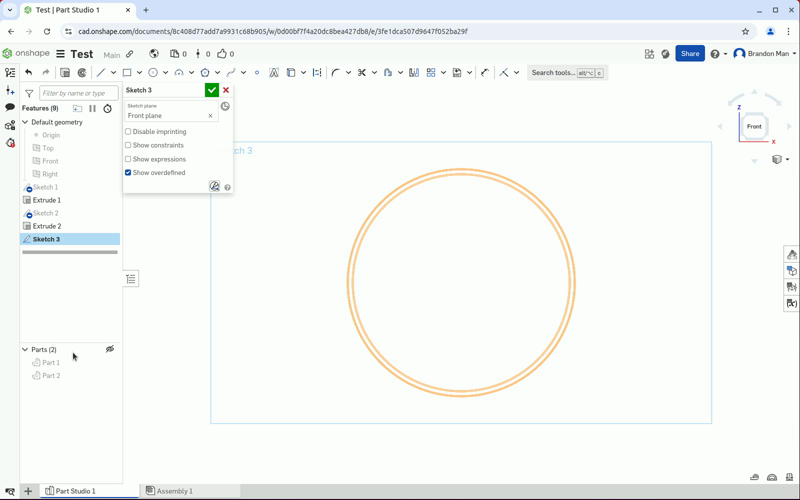
key(c)
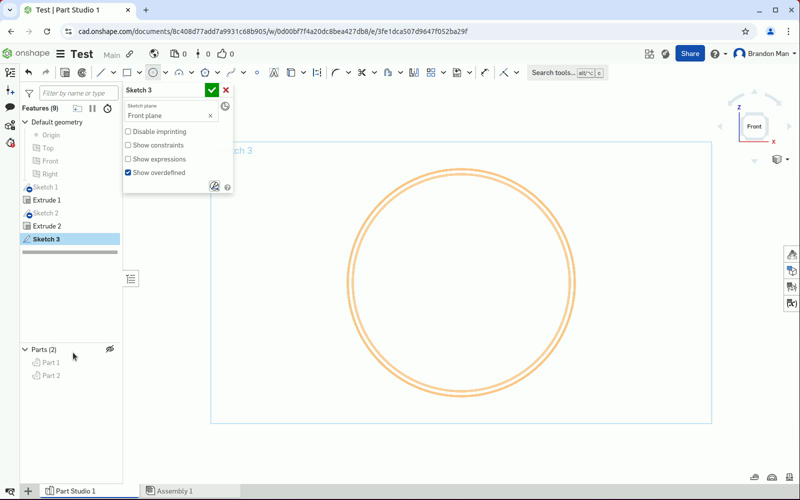
key_down(shift)
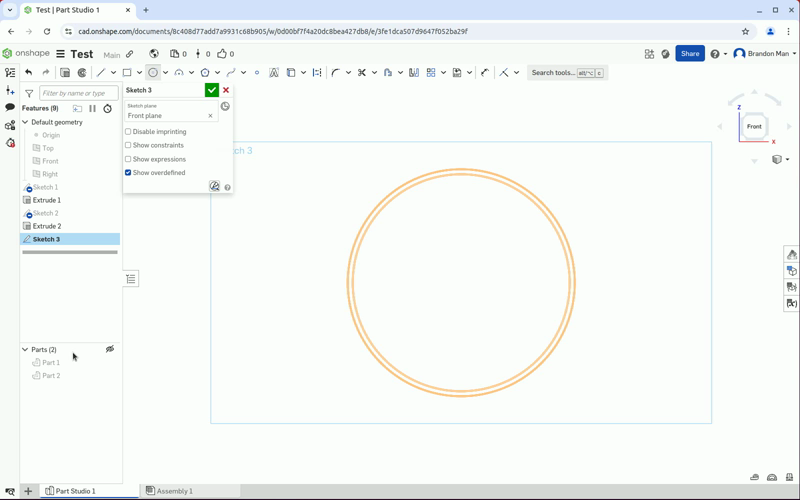
mouse_move(461, 282)
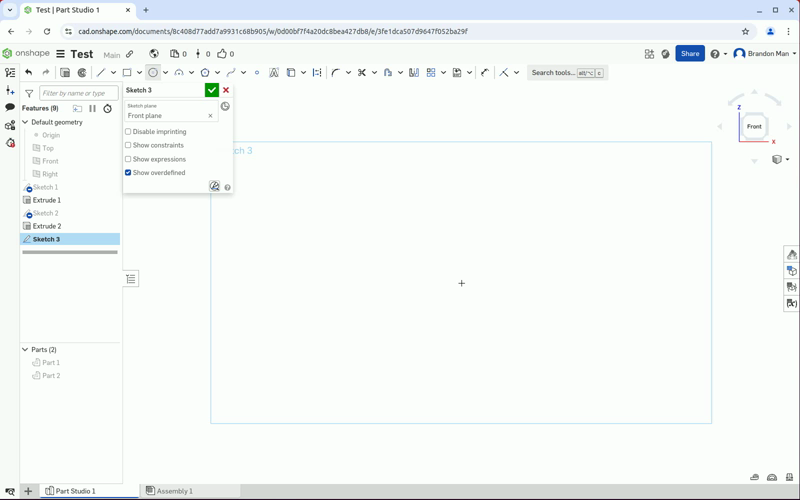
click(461, 282)
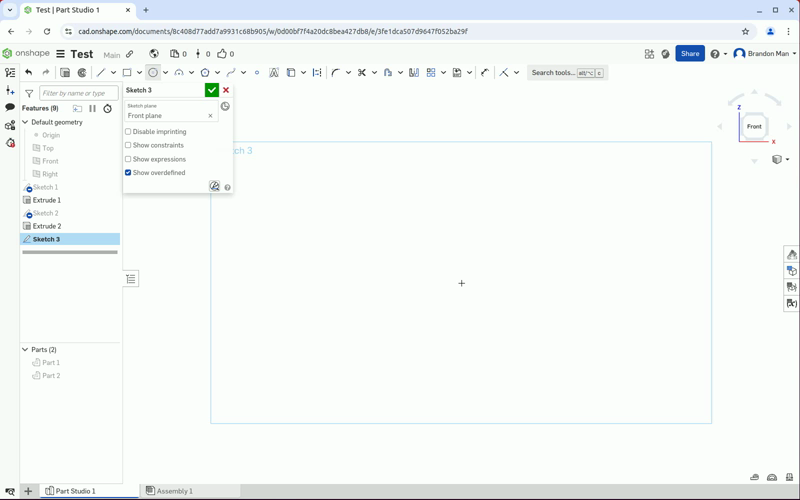
key_up(shift)
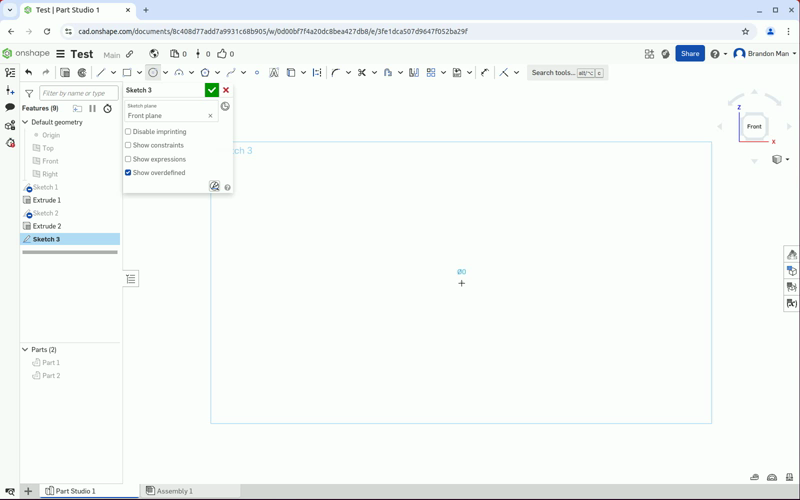
mouse_move(570, 282)
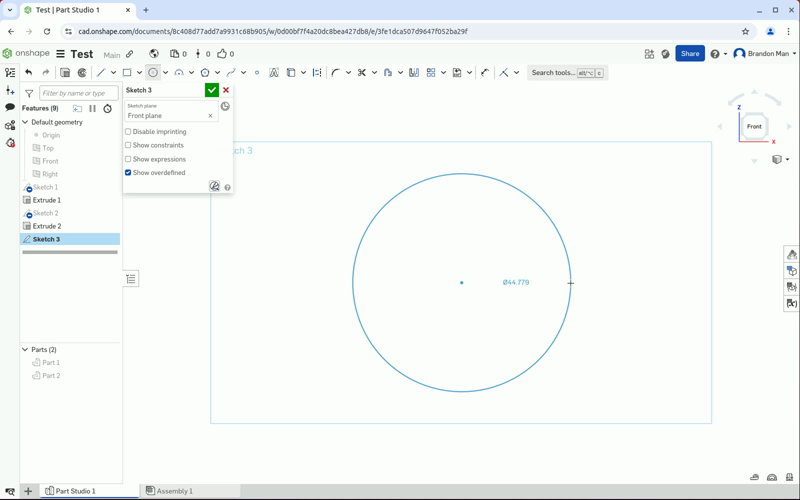
click(570, 282)
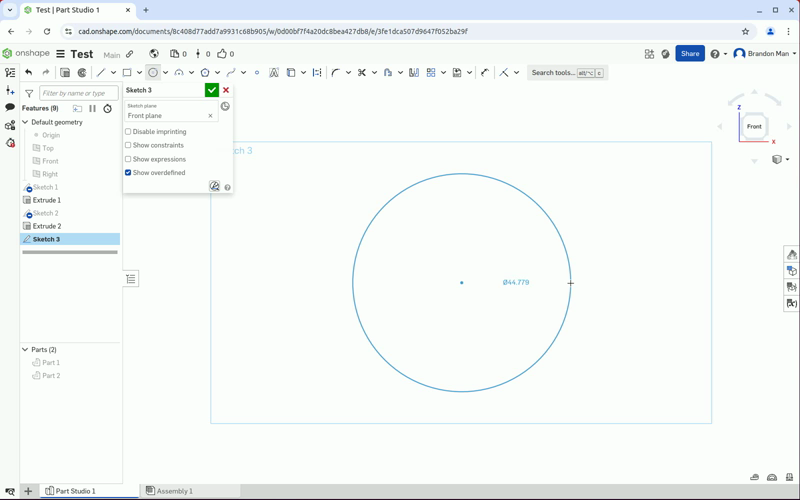
key(esc)
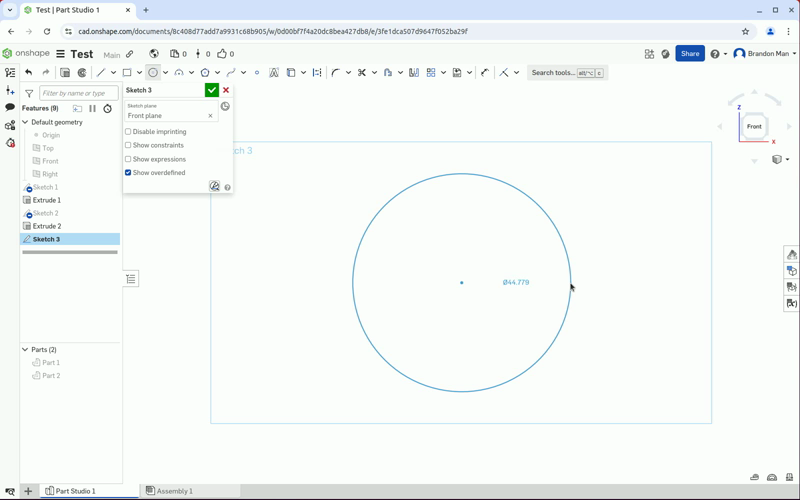
key(c)
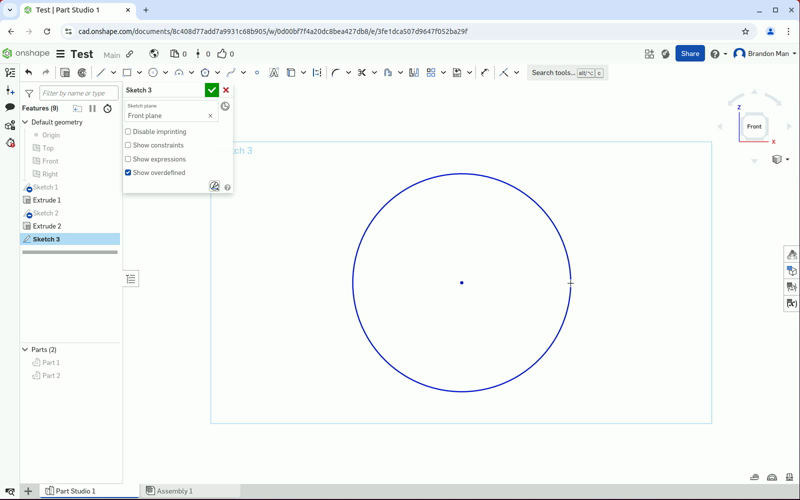
key_down(shift)
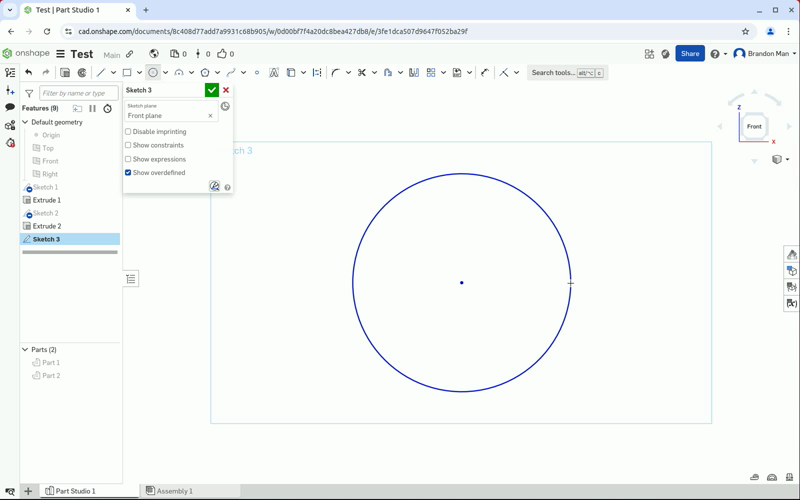
mouse_move(461, 282)
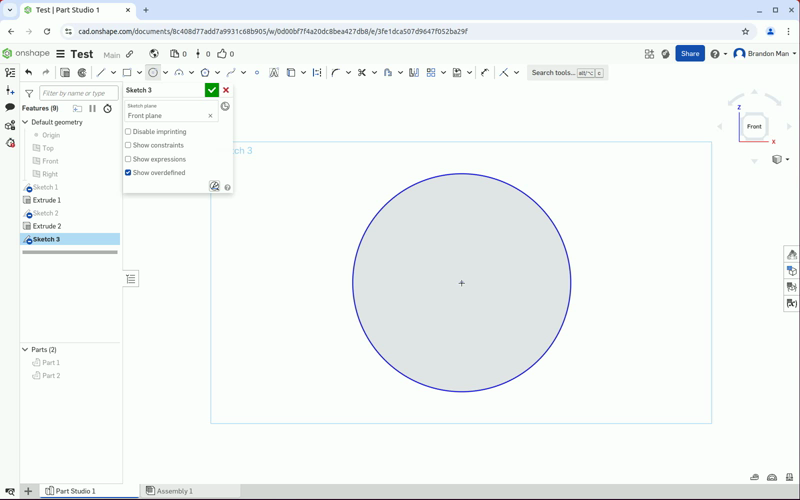
click(461, 282)
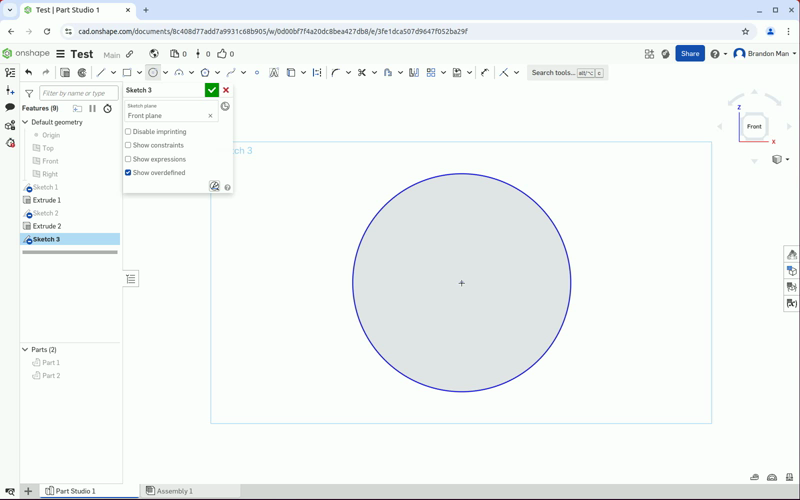
key_up(shift)
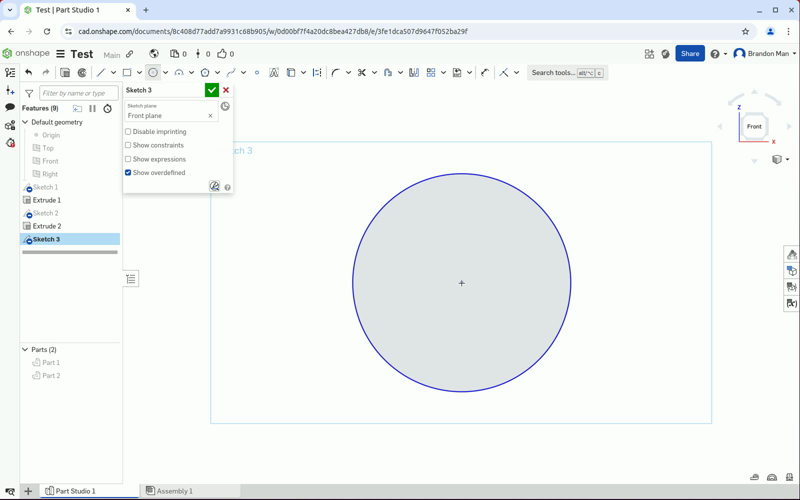
mouse_move(566, 282)
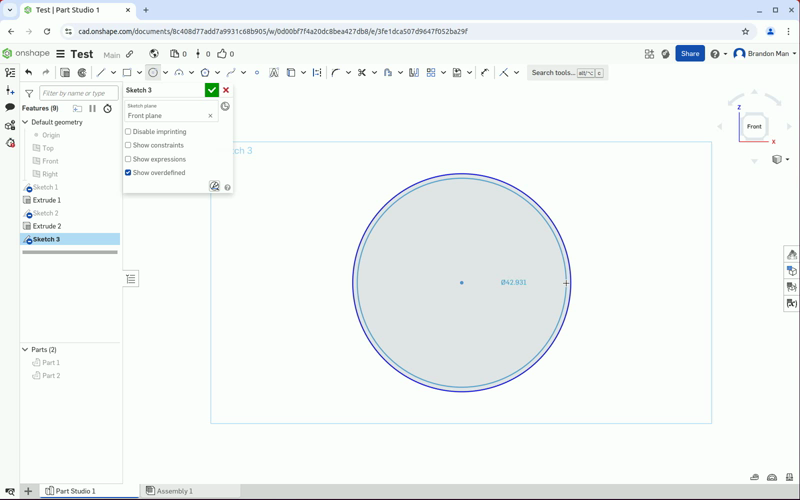
click(566, 282)
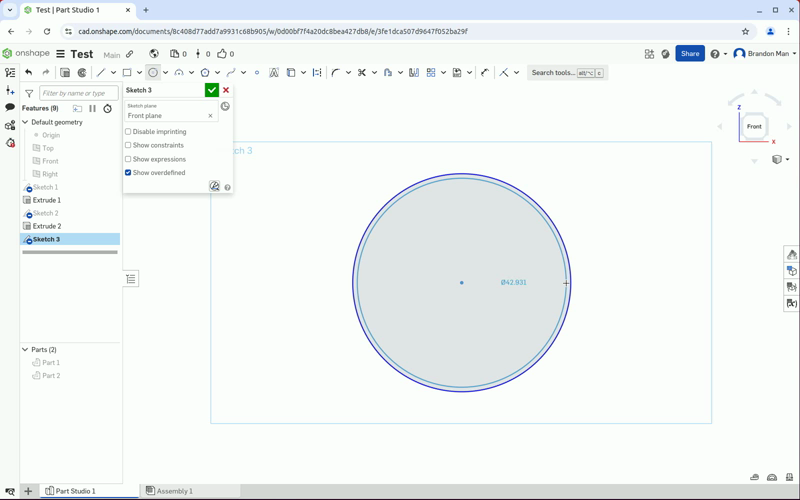
key(esc)
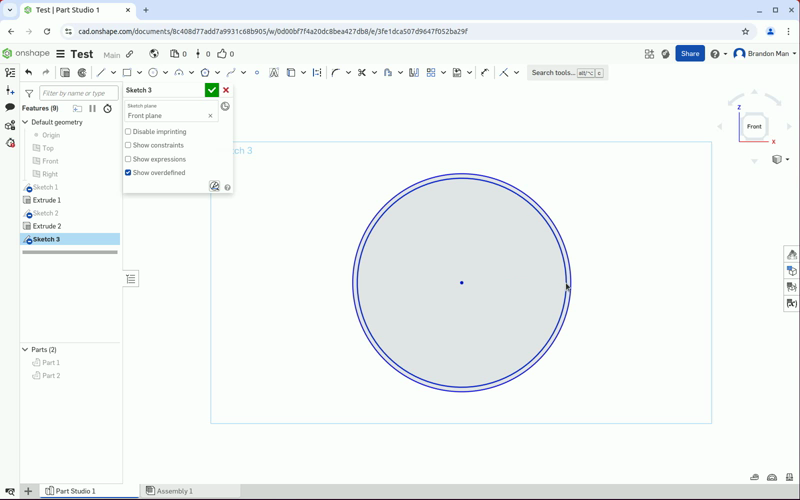
mouse_move(514, 190)
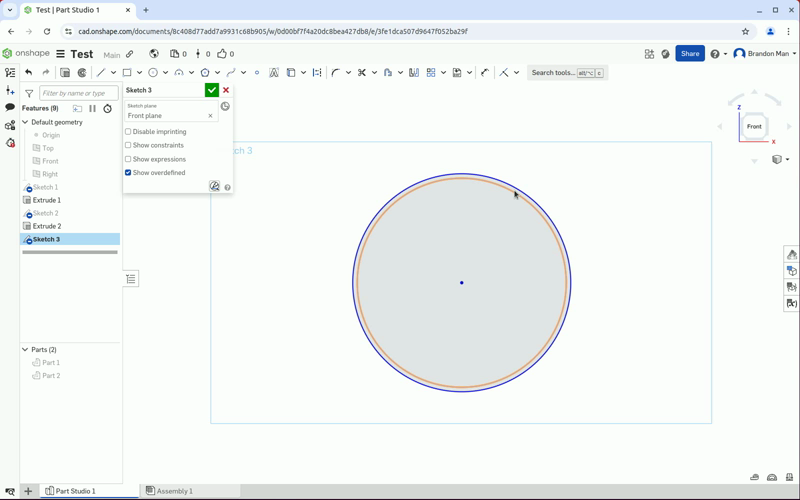
click(514, 190)
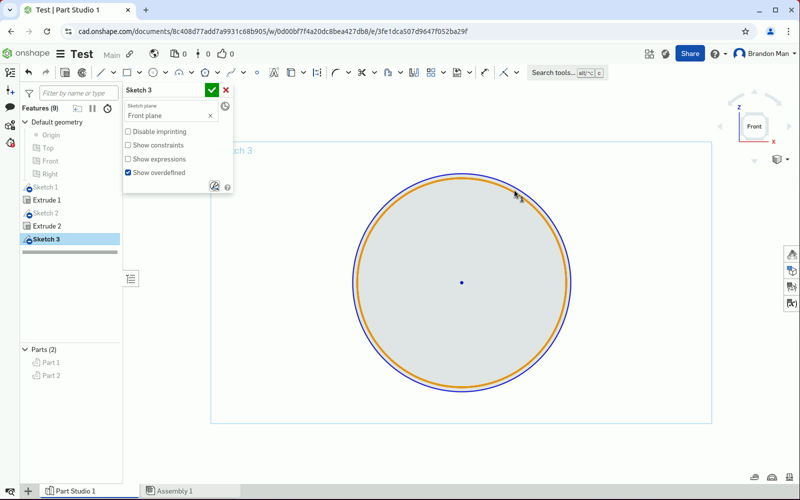
mouse_move(73, 352)
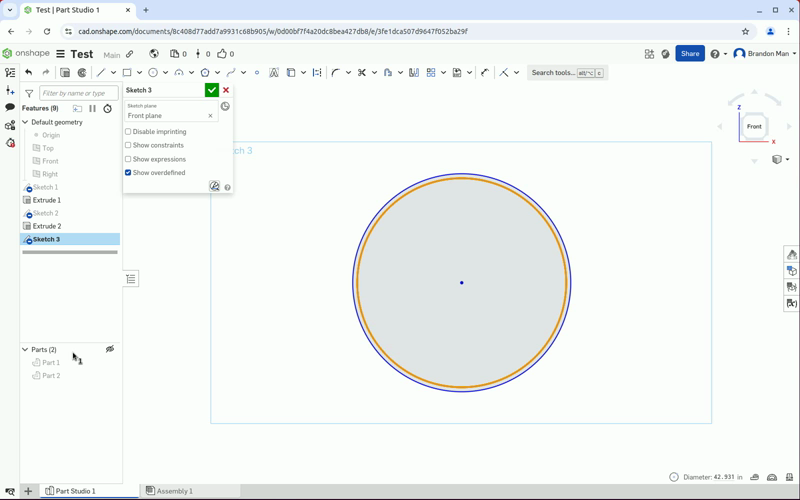
key(shift+y)
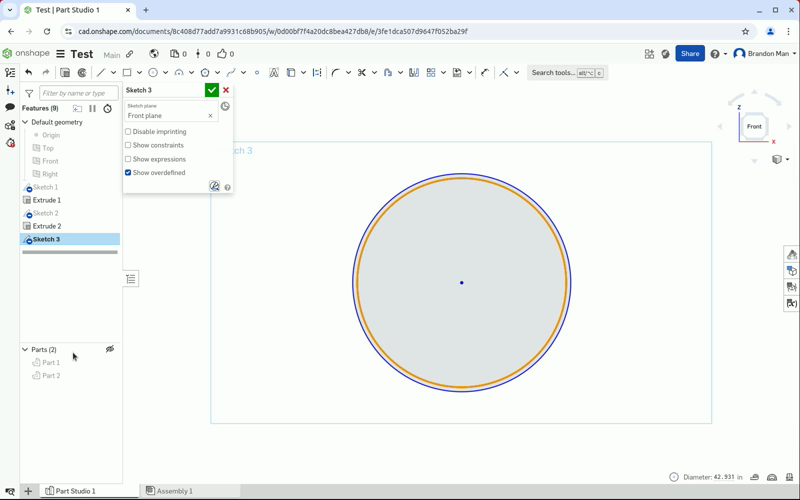
key(shift+e)
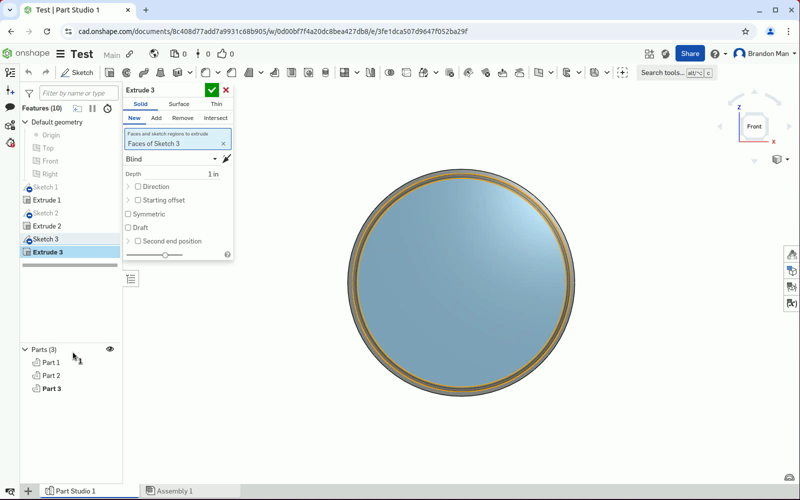
mouse_move(143, 106)
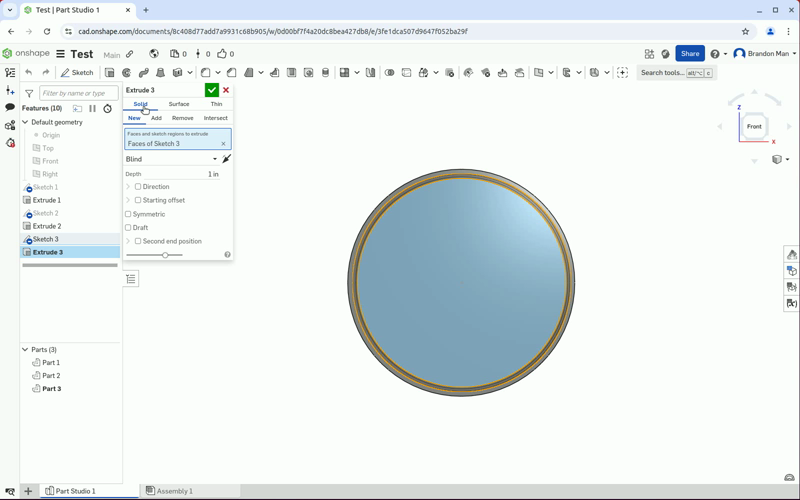
click(143, 106)
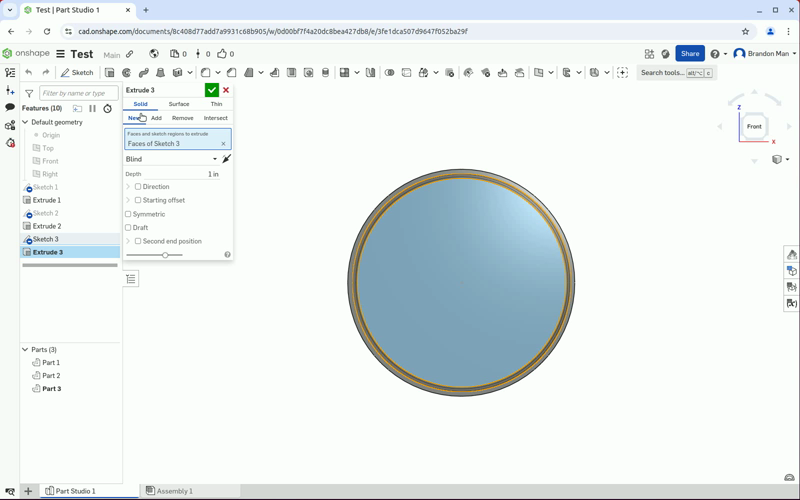
mouse_move(137, 120)
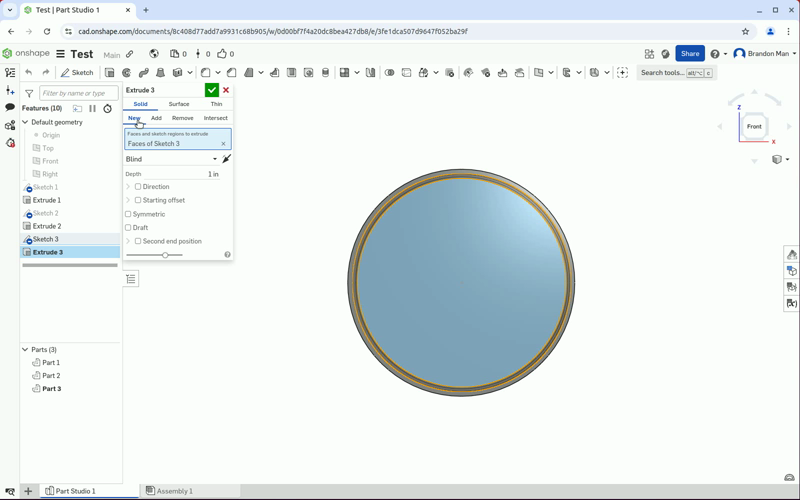
click(137, 120)
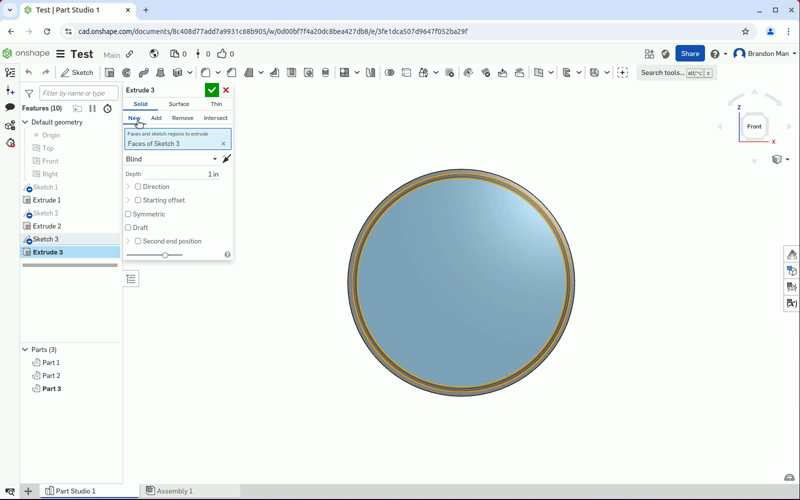
key(tab, 4)
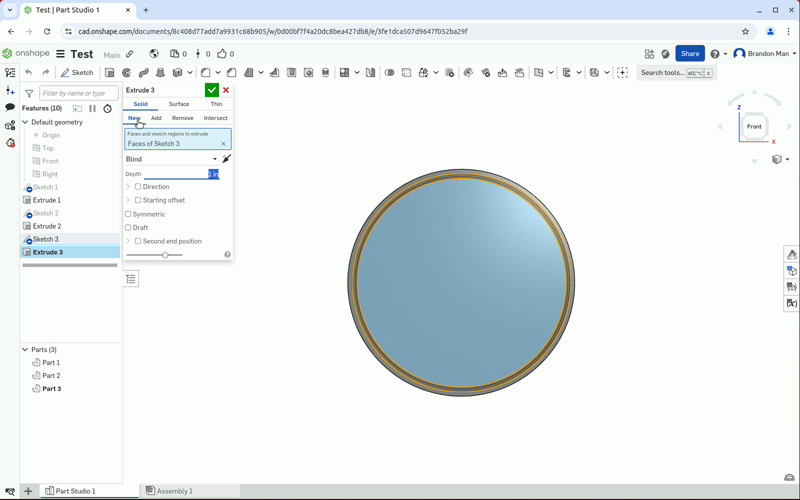
text(1.685)
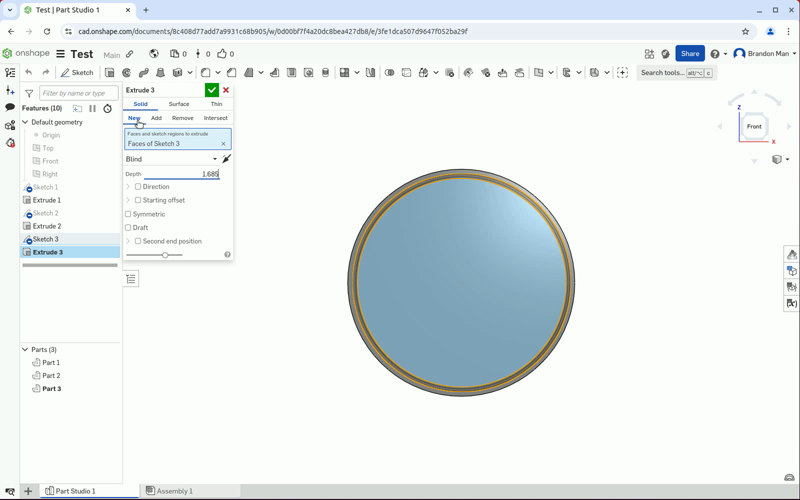
key(enter)
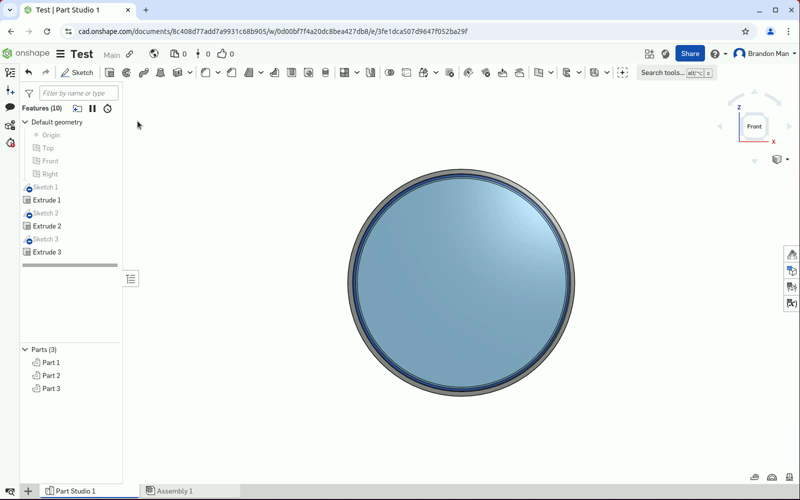
key(shift+h)
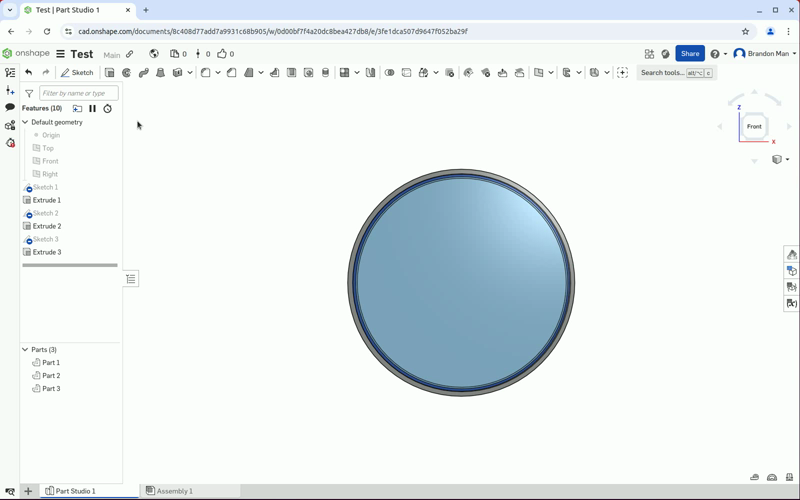
key(shift+h)
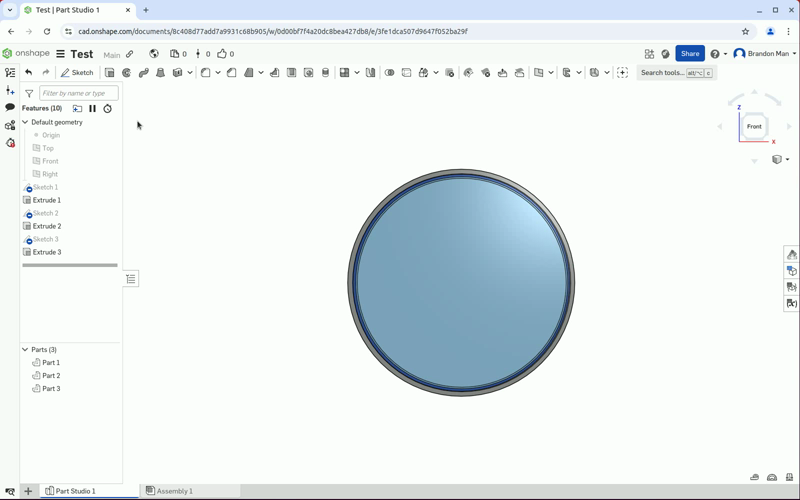
mouse_move(73, 189)
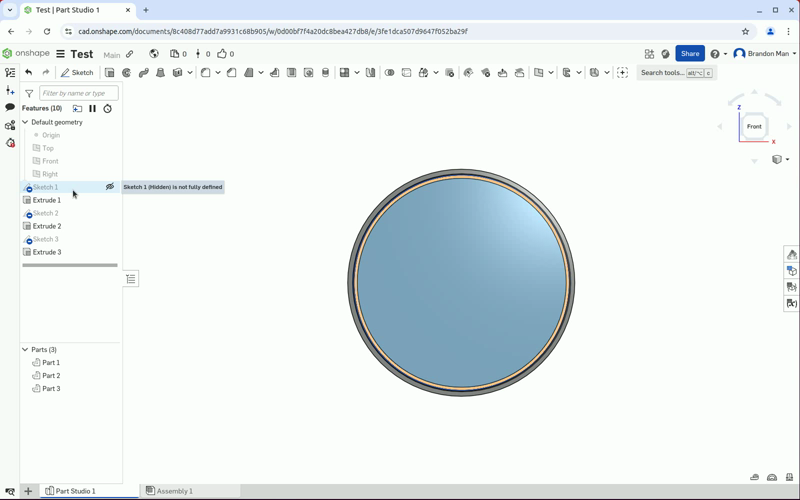
click(73, 189)
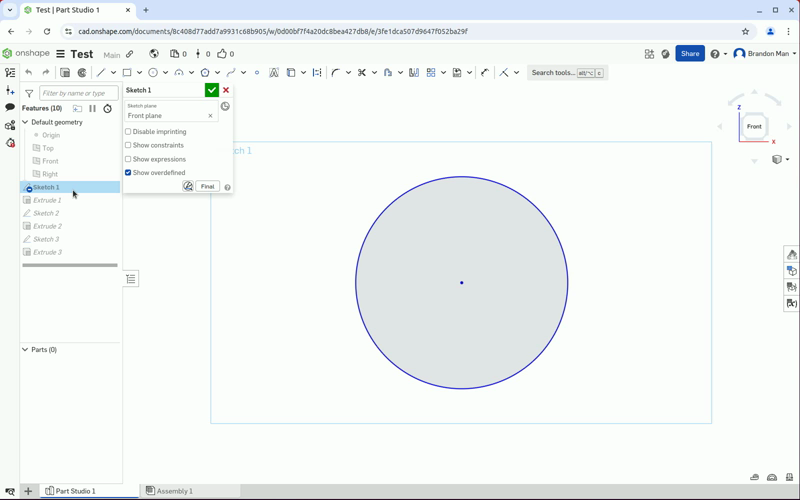
mouse_move(229, 92)
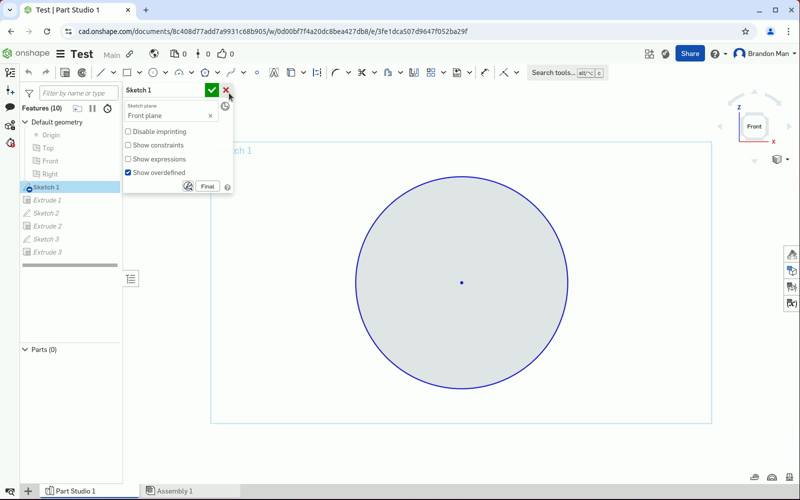
click(229, 92)
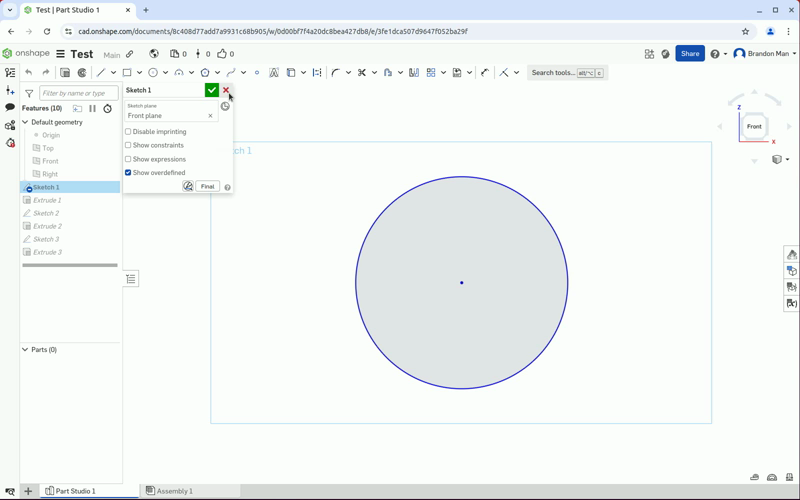
key(shift+s)
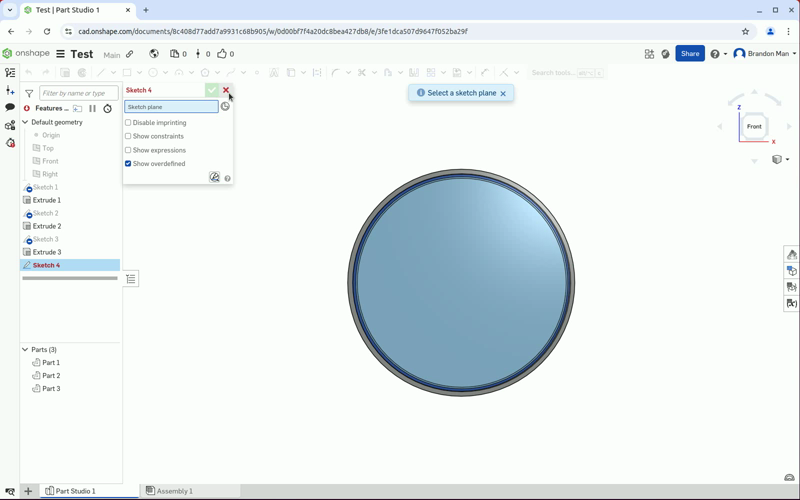
mouse_move(73, 163)
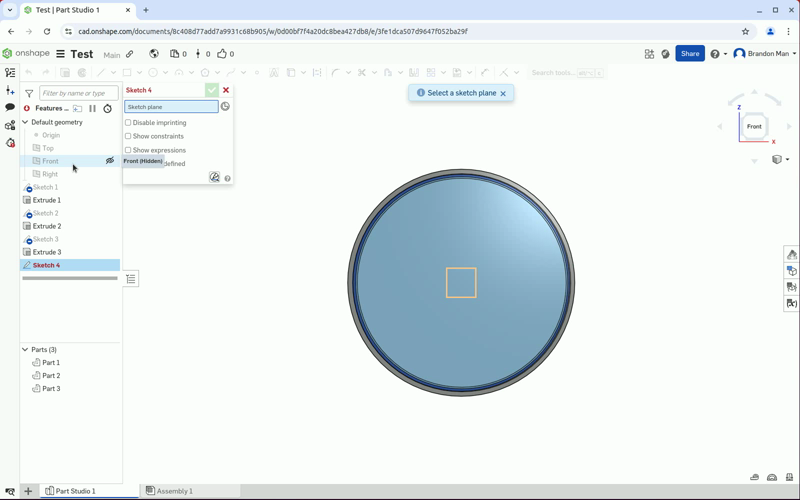
click(73, 163)
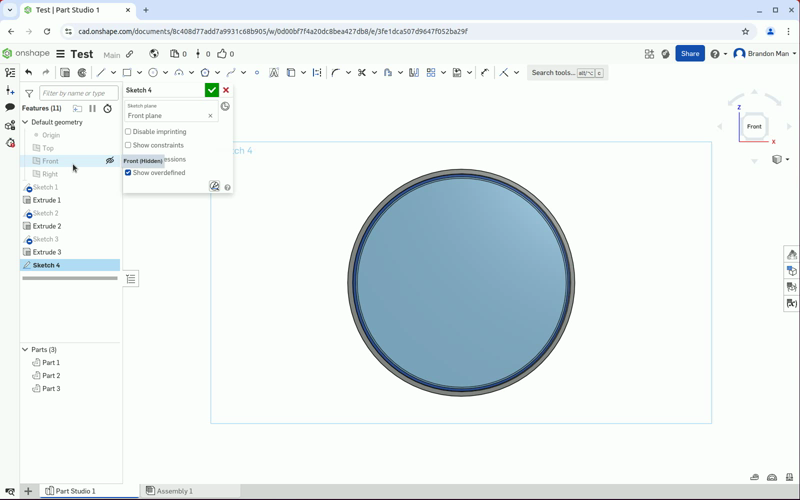
mouse_move(73, 352)
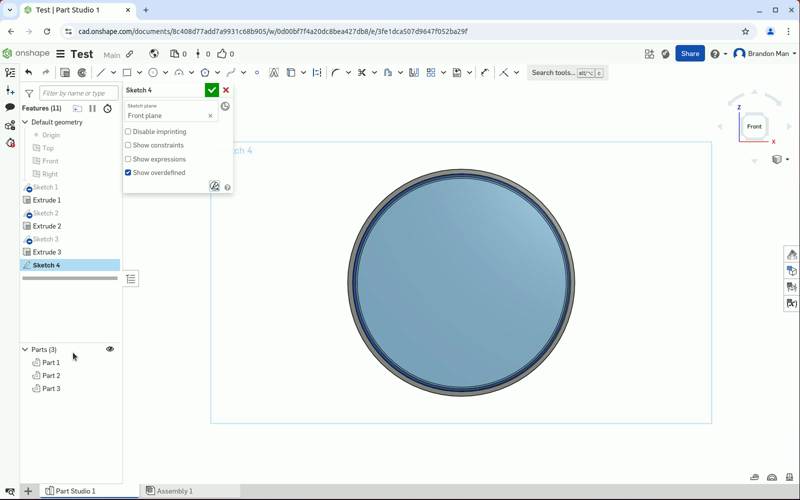
key(y)
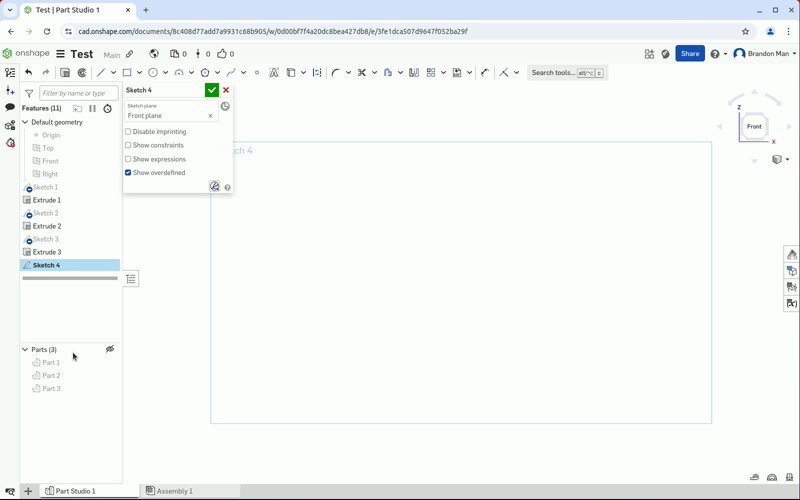
key(c)
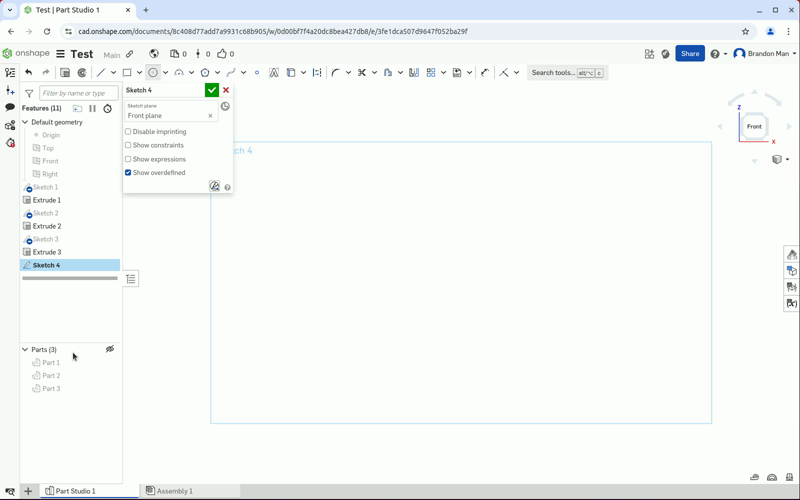
key_down(shift)
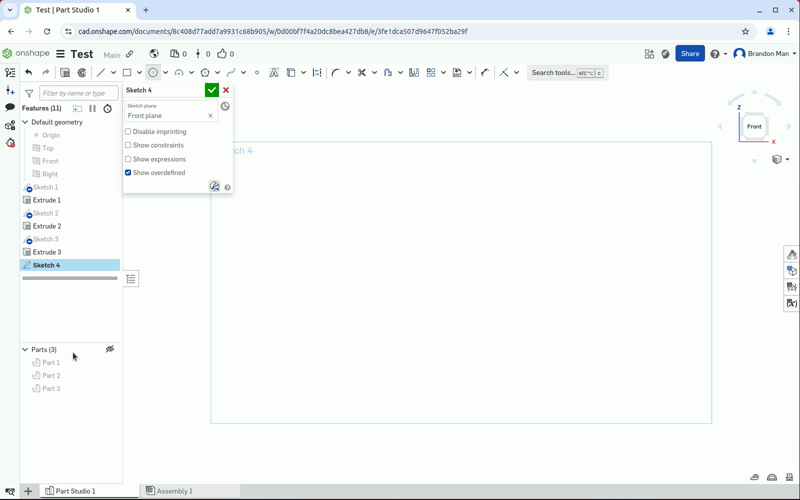
mouse_move(461, 282)
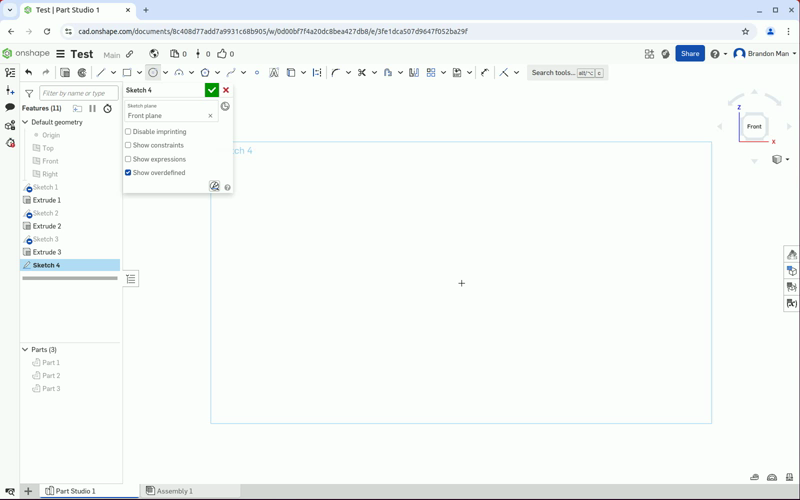
click(461, 282)
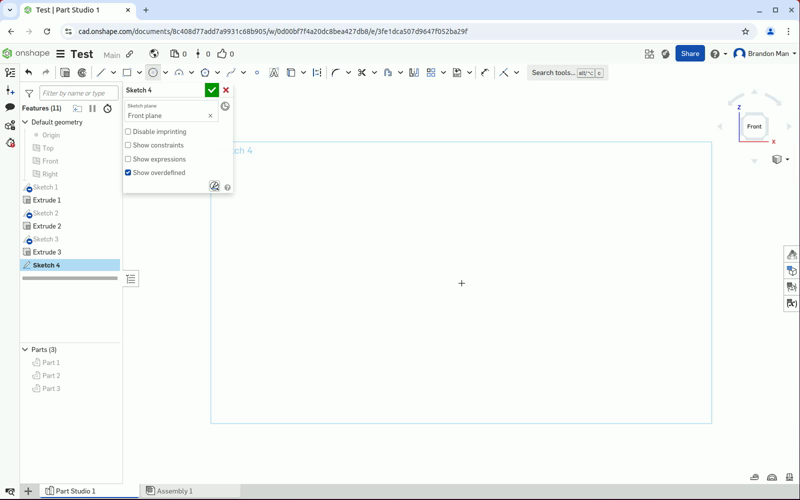
key_up(shift)
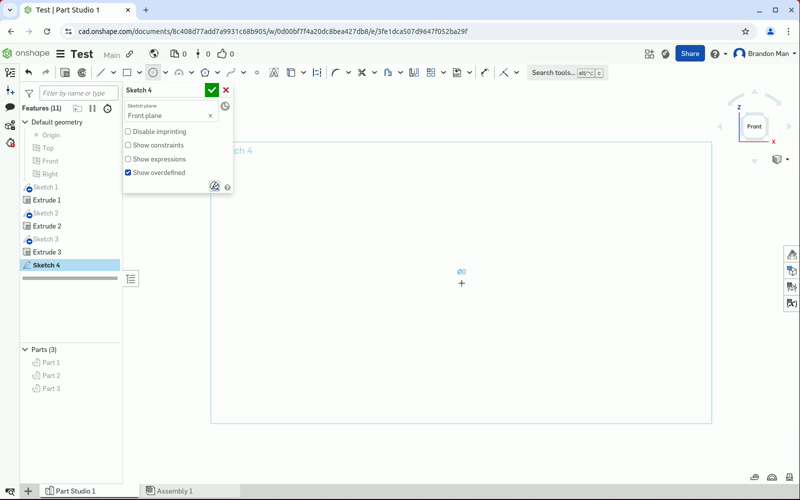
mouse_move(570, 282)
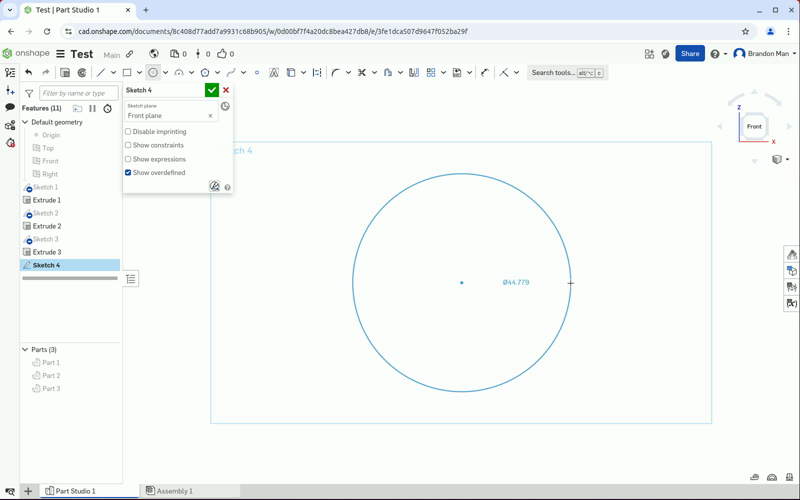
click(570, 282)
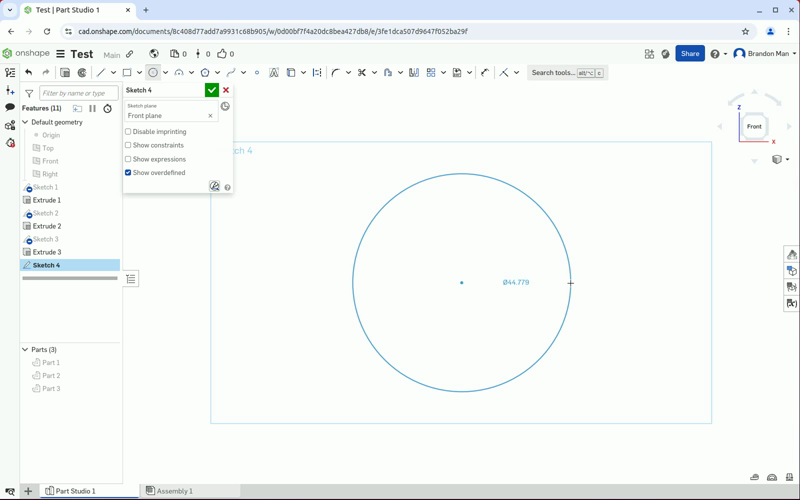
key(esc)
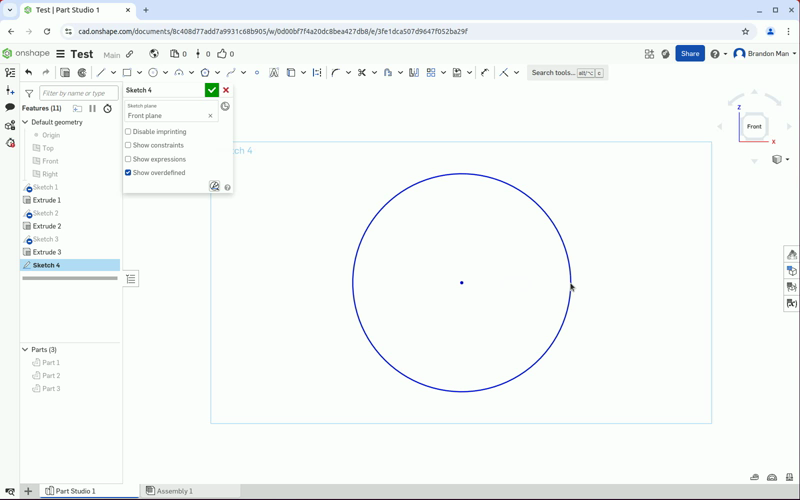
key(c)
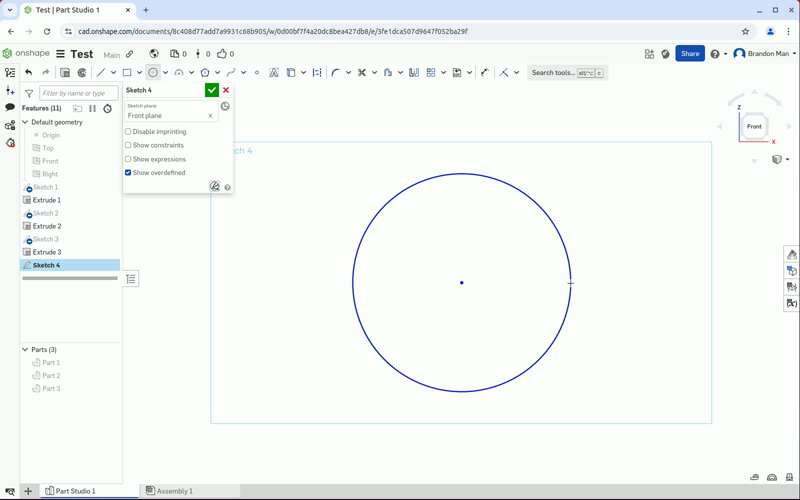
key_down(shift)
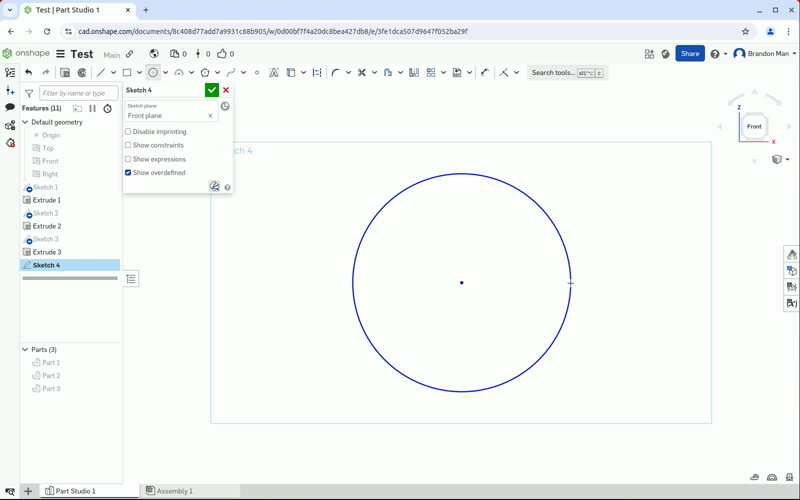
mouse_move(461, 282)
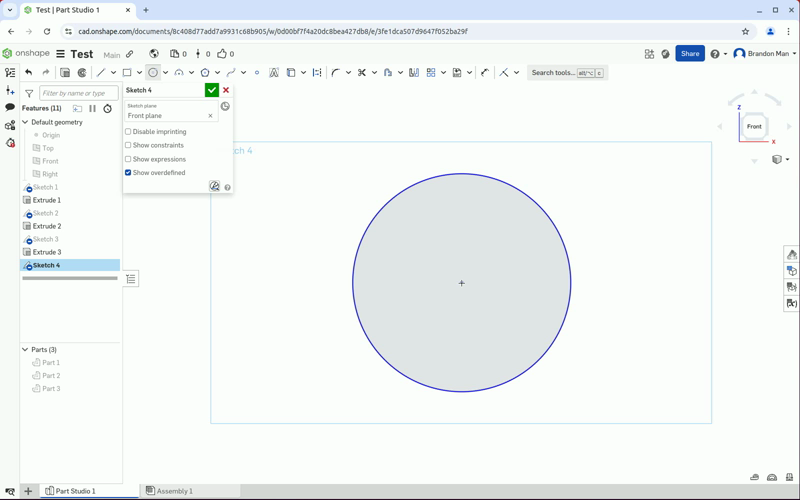
click(461, 282)
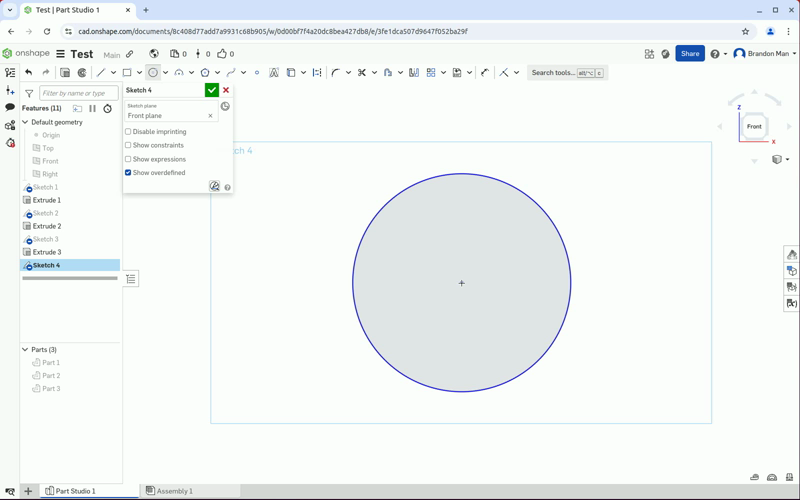
key_up(shift)
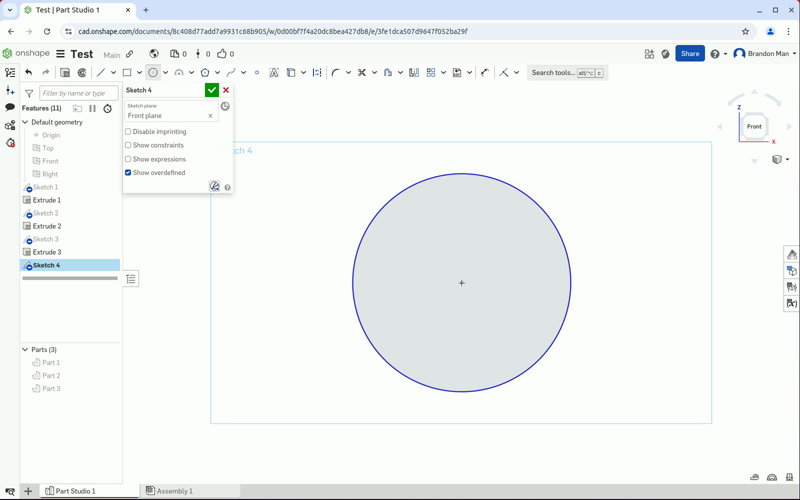
mouse_move(566, 282)
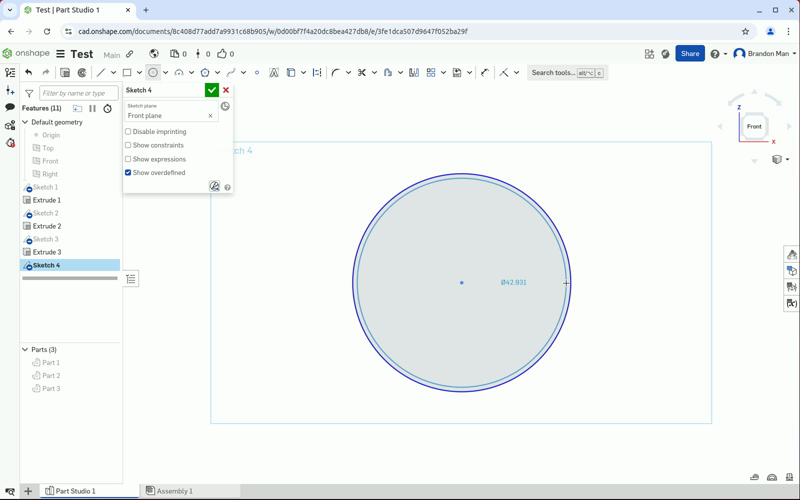
click(566, 282)
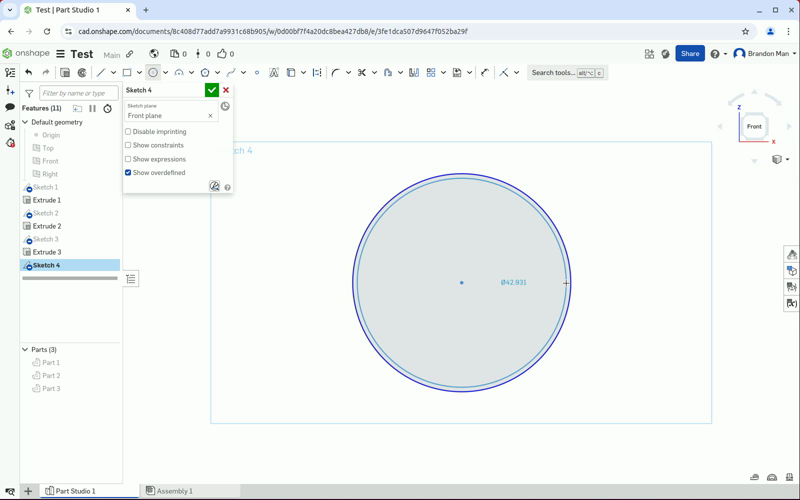
key(esc)
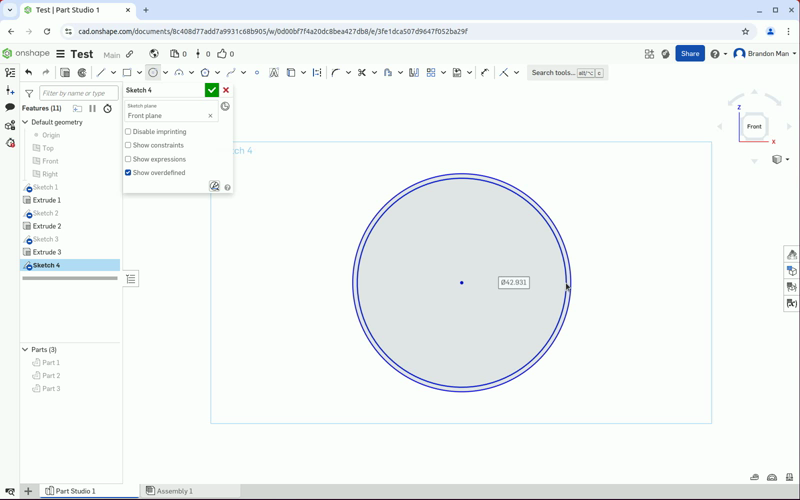
mouse_move(567, 296)
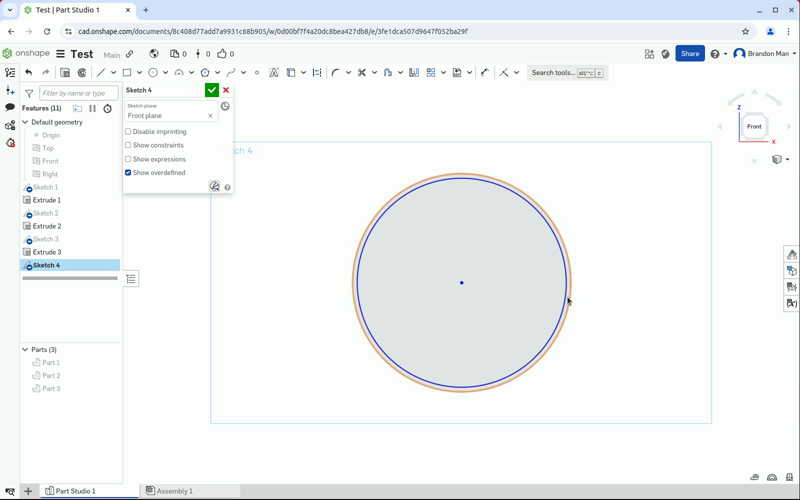
click(567, 296)
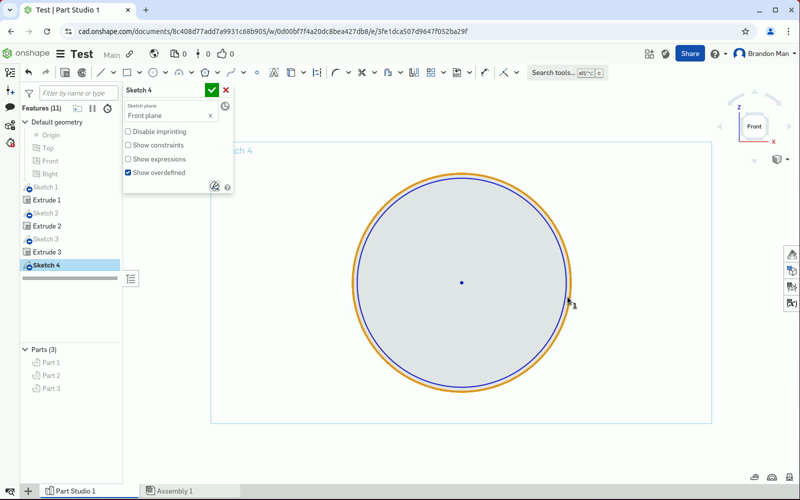
mouse_move(73, 352)
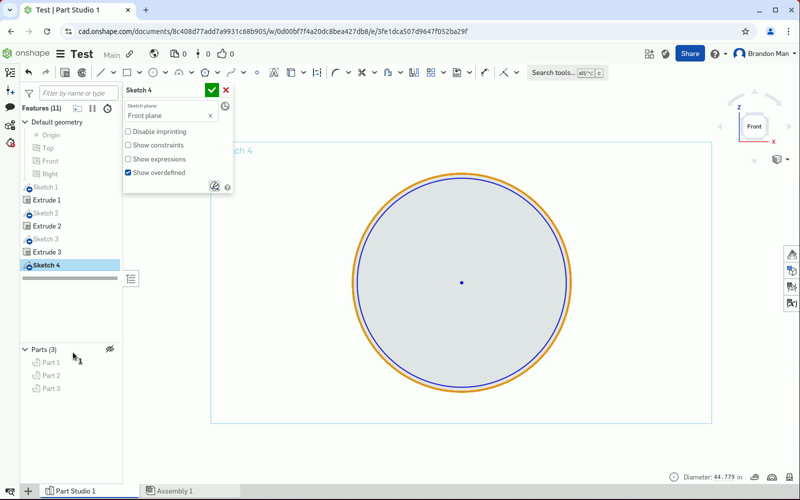
key(shift+y)
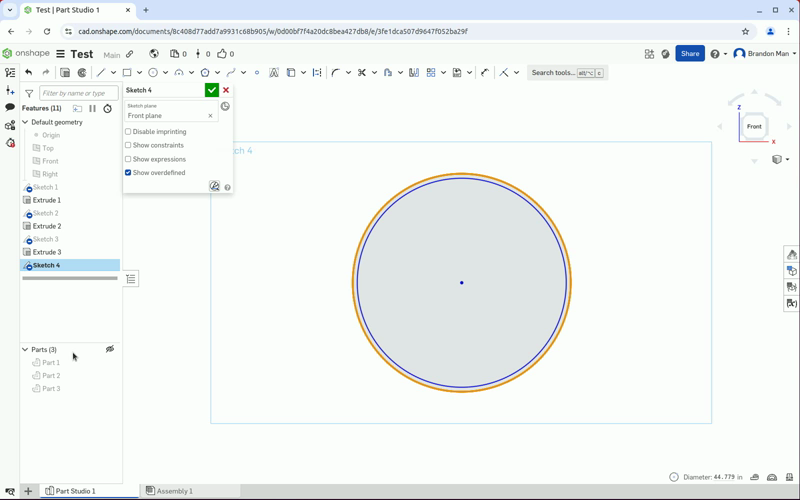
key(shift+e)
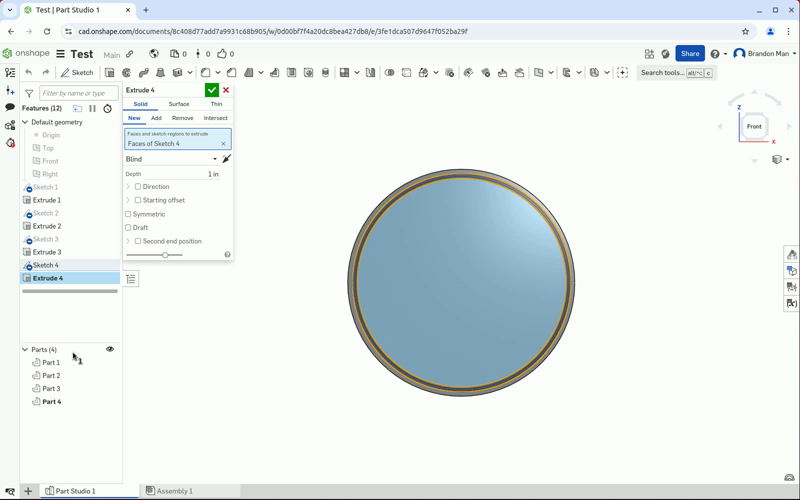
mouse_move(143, 106)
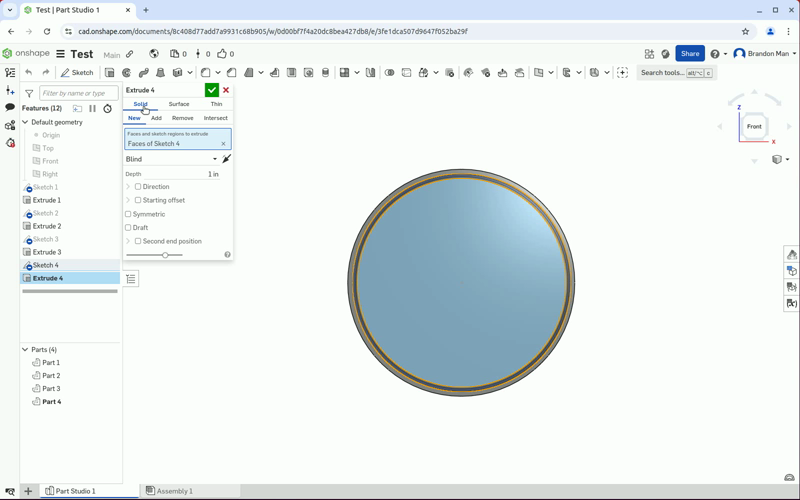
click(143, 106)
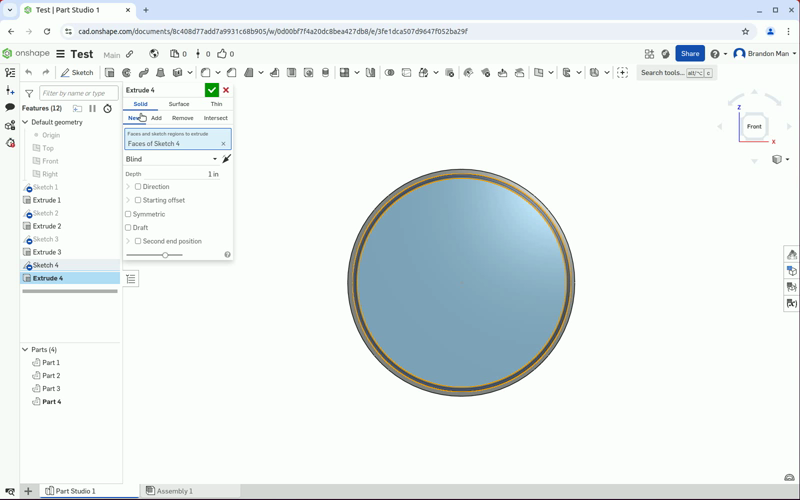
mouse_move(137, 120)
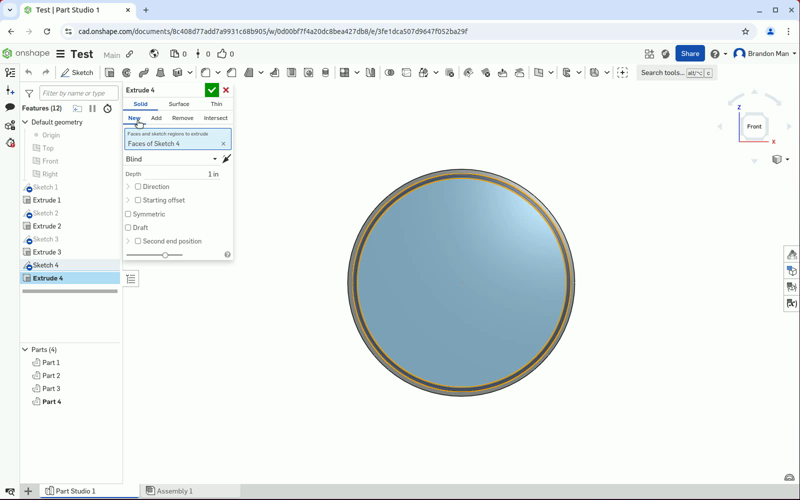
click(137, 120)
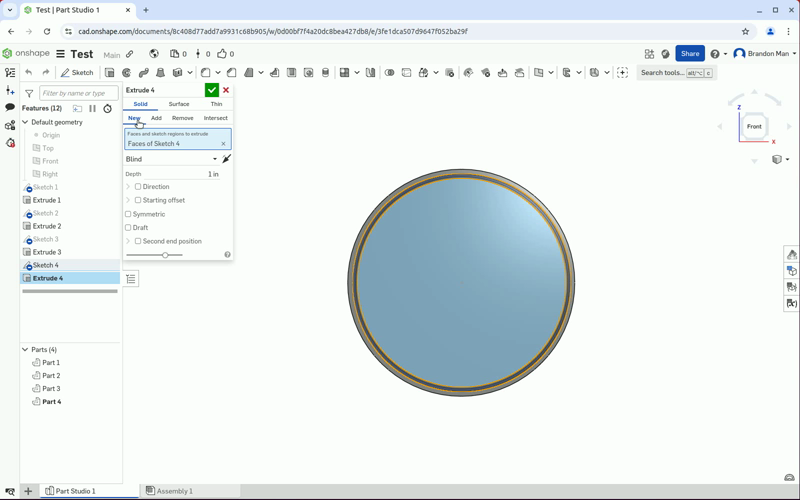
key(tab, 4)
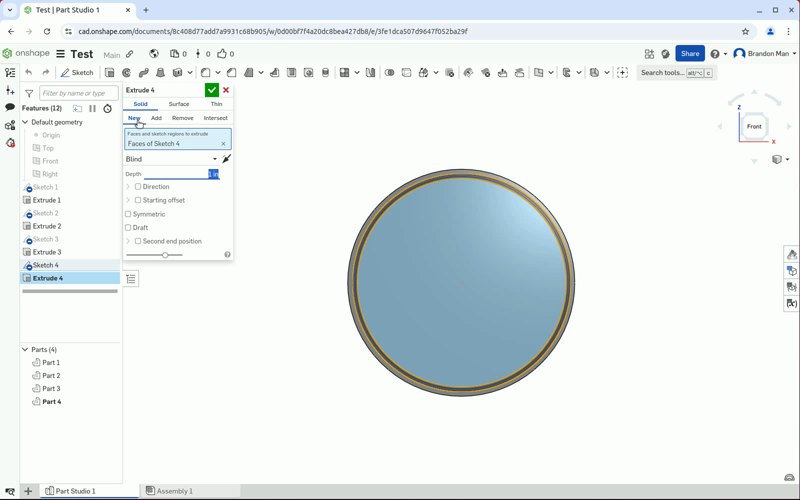
text(3.611)
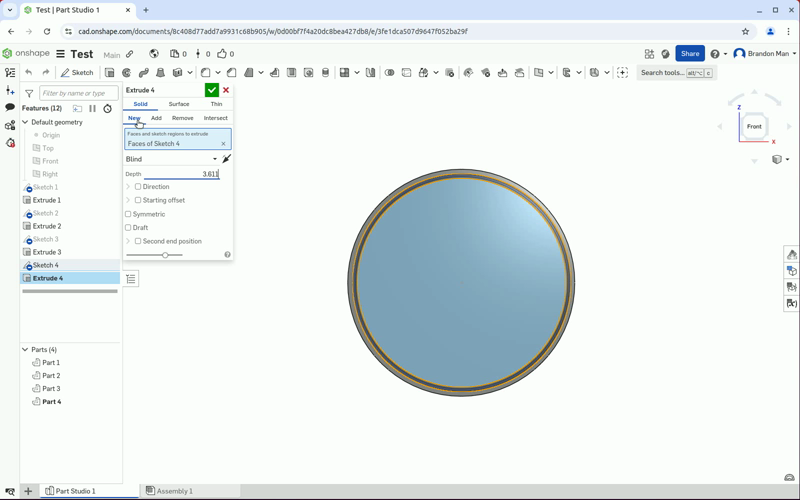
key(enter)
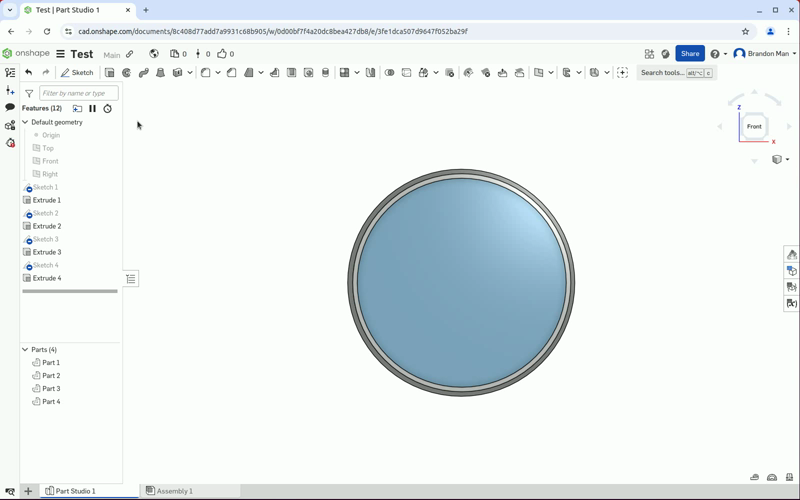
key(shift+h)
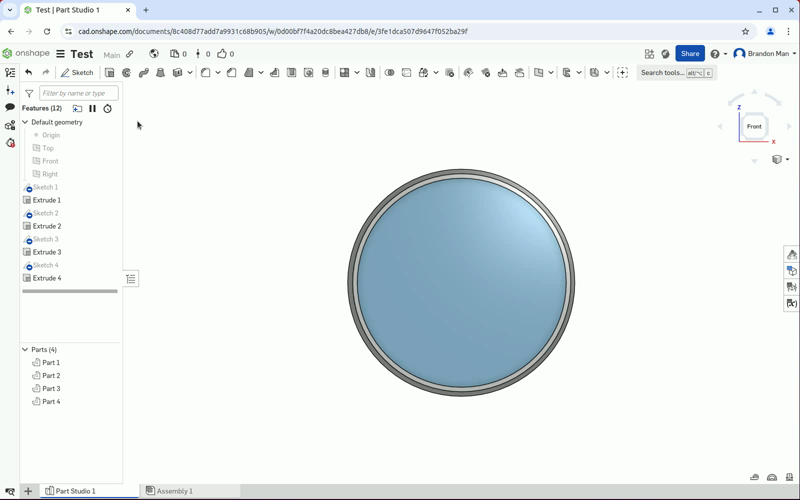
key(shift+h)
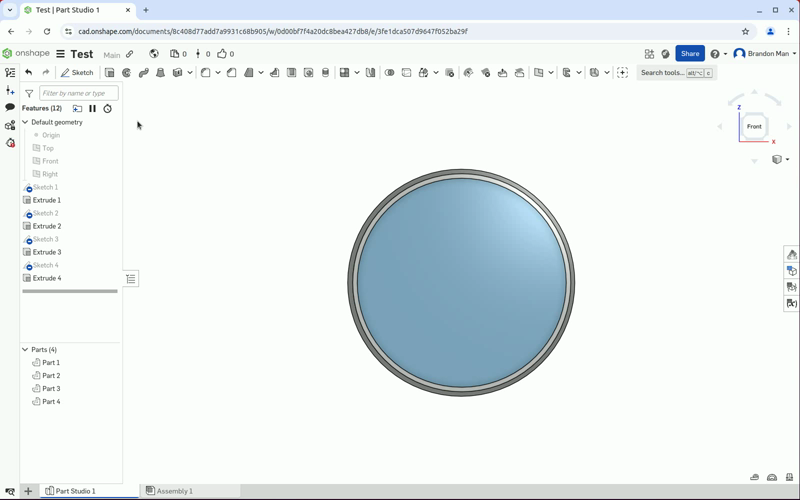
key(shift+7)
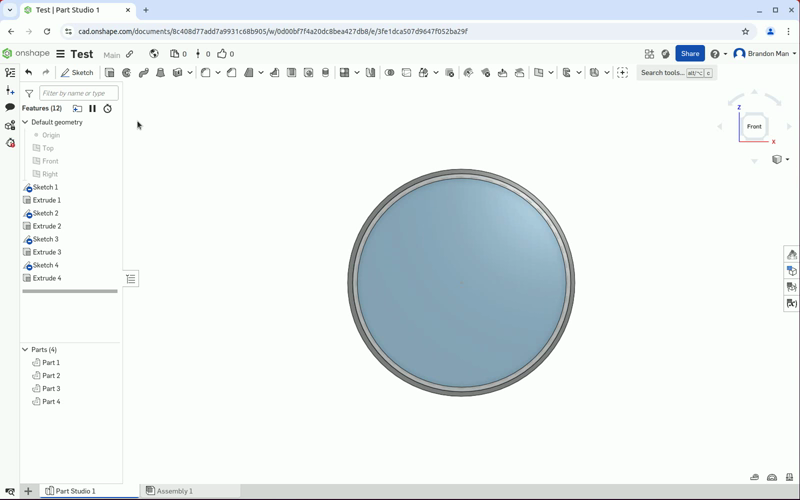
key(left, 2)
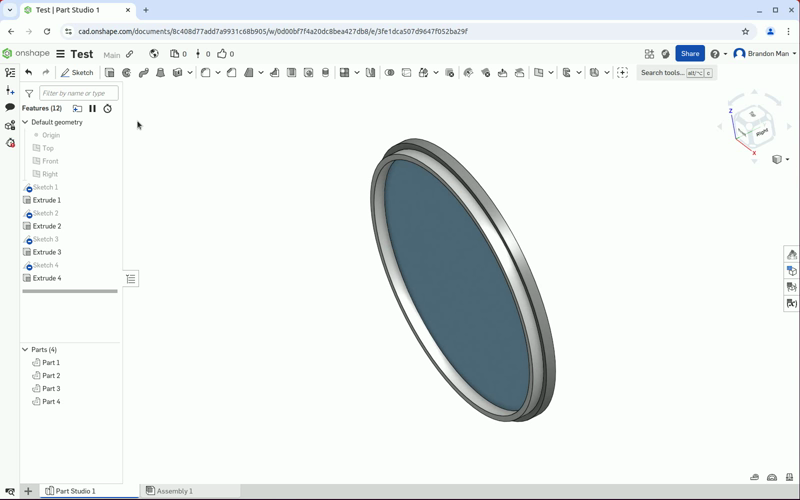
key(down, 2)
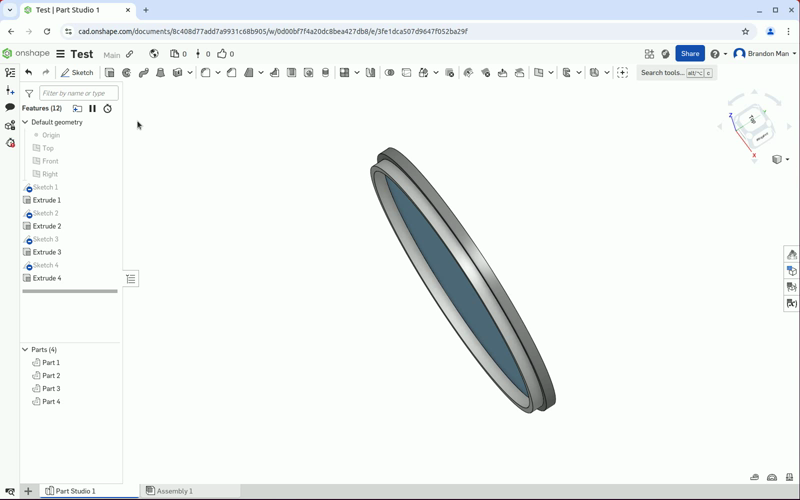
key(up, 2)
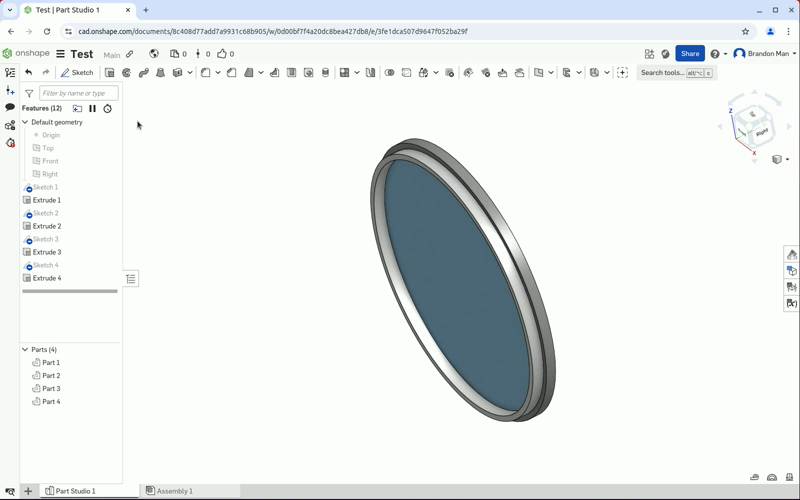
key(right, 2)
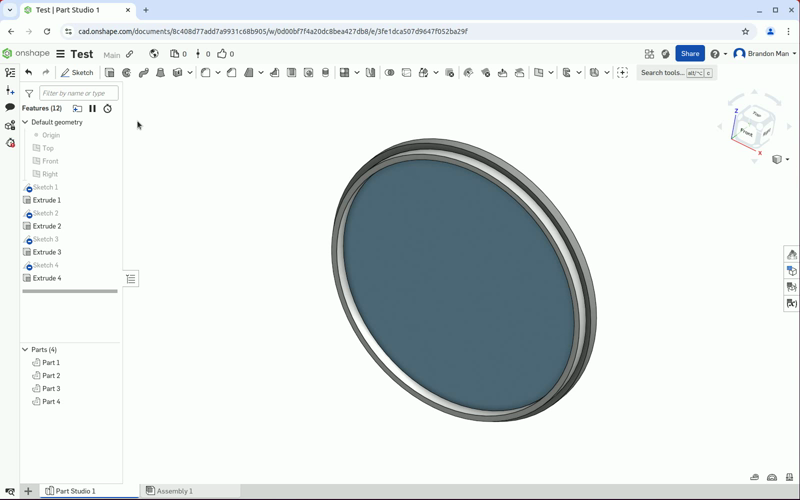
mouse_move(73, 189)
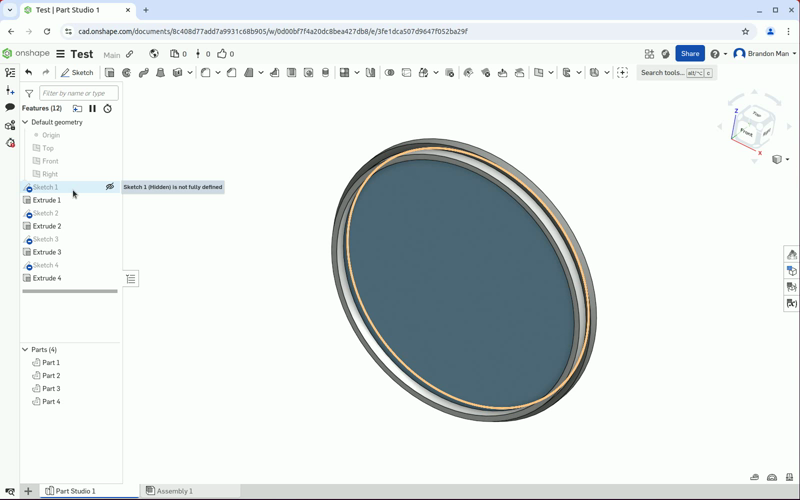
click(73, 189)